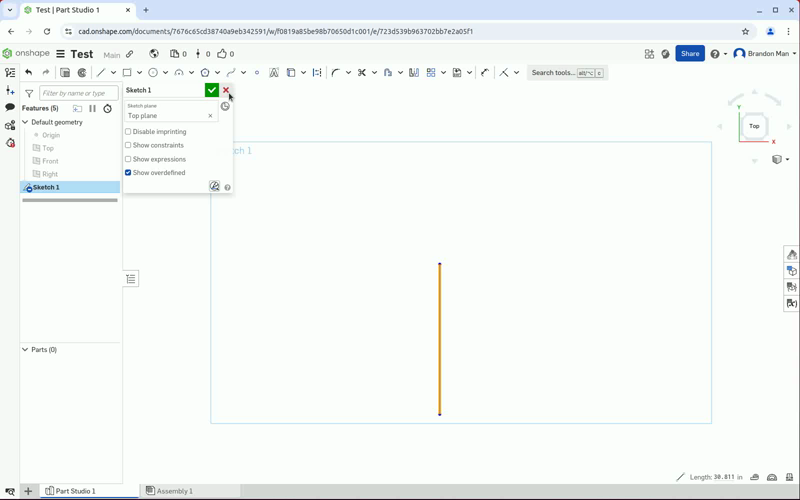
key(shift+h)
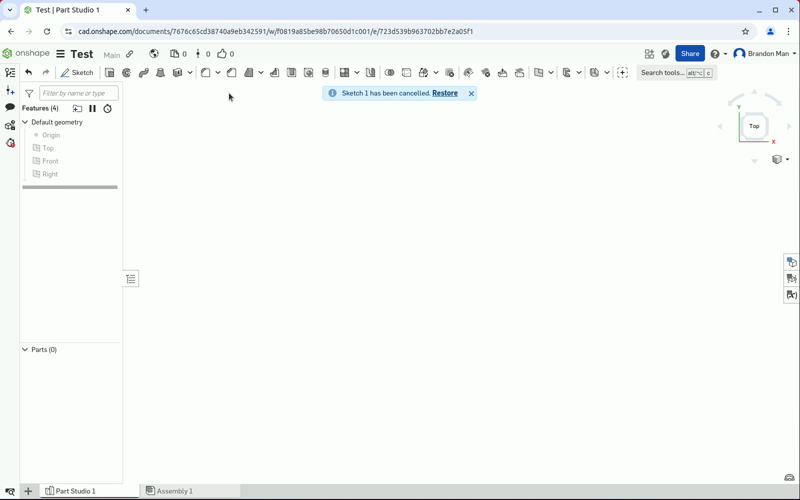
mouse_move(73, 352)
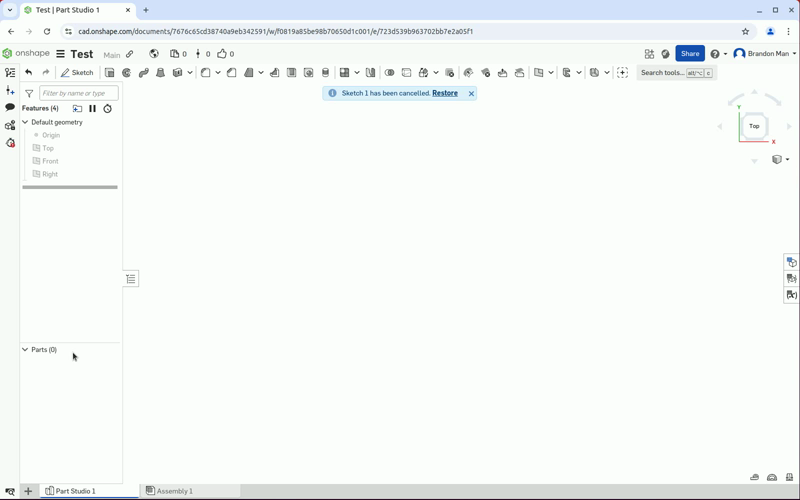
key(y)
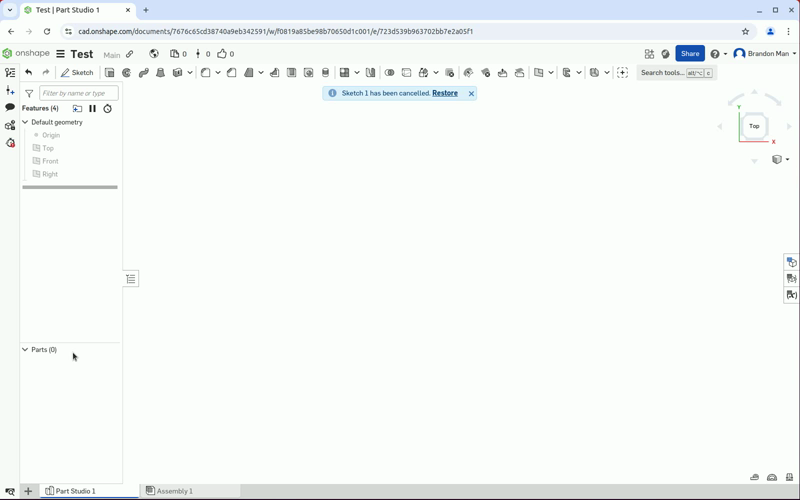
key(shift+p)
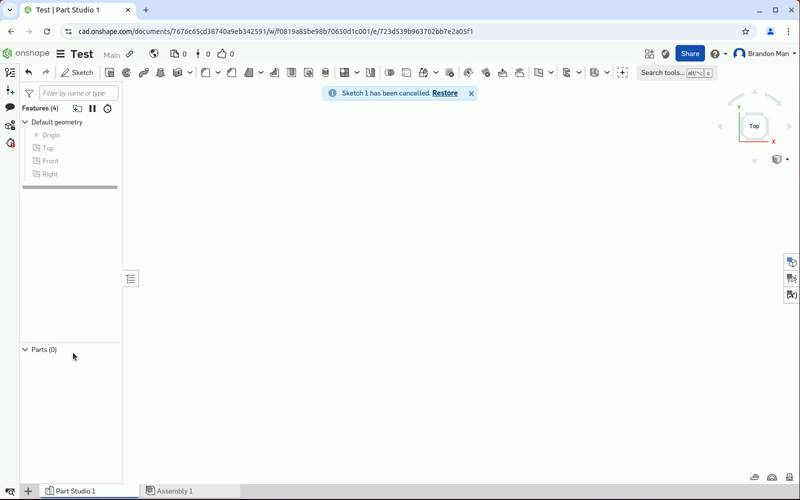
key(space)
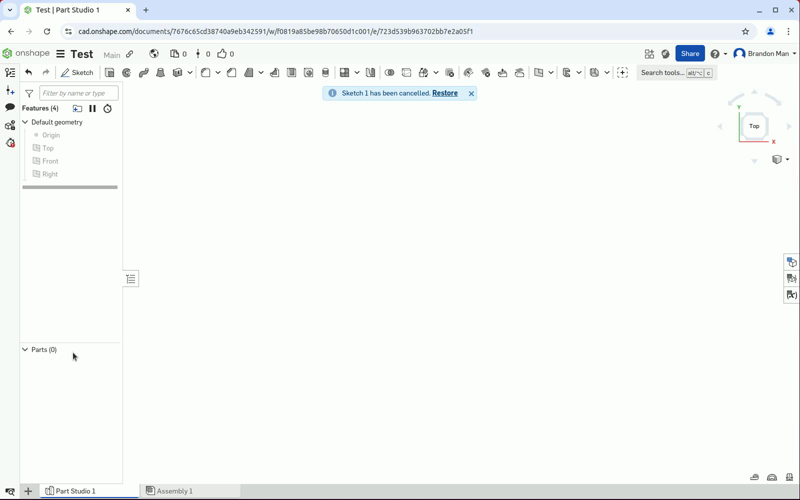
key_down(shift)
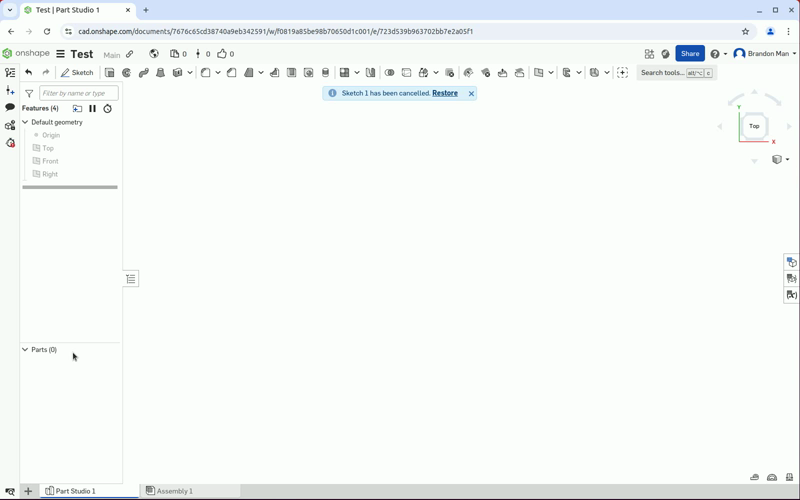
key(up)
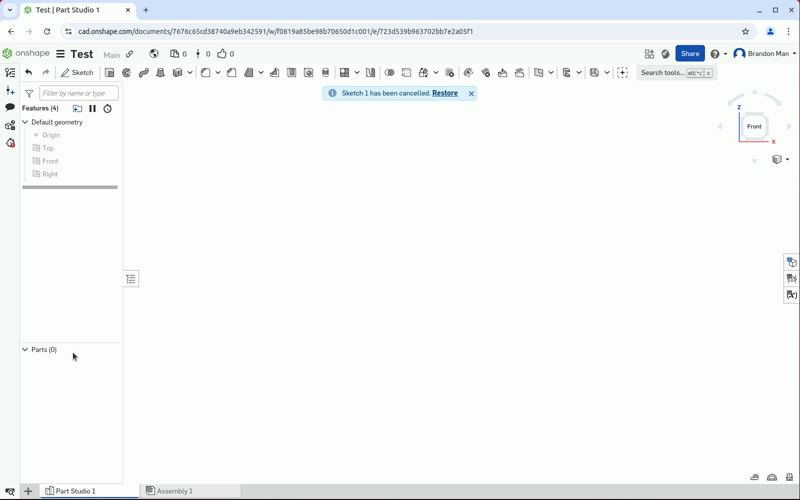
key_up(shift)
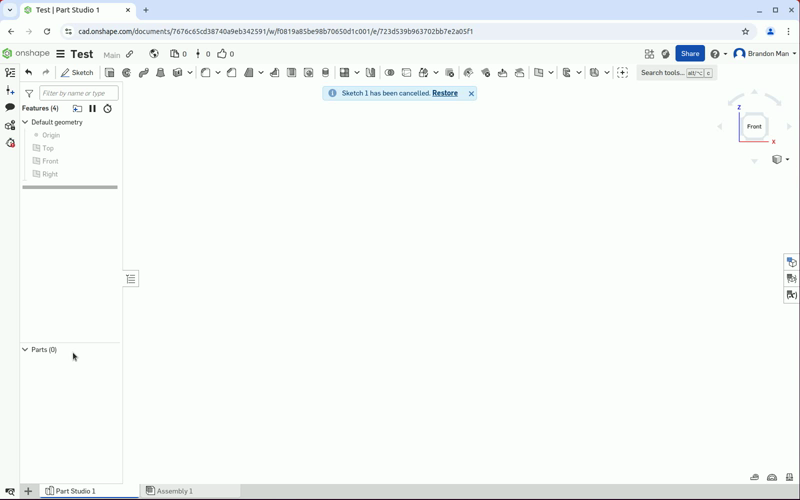
mouse_move(73, 352)
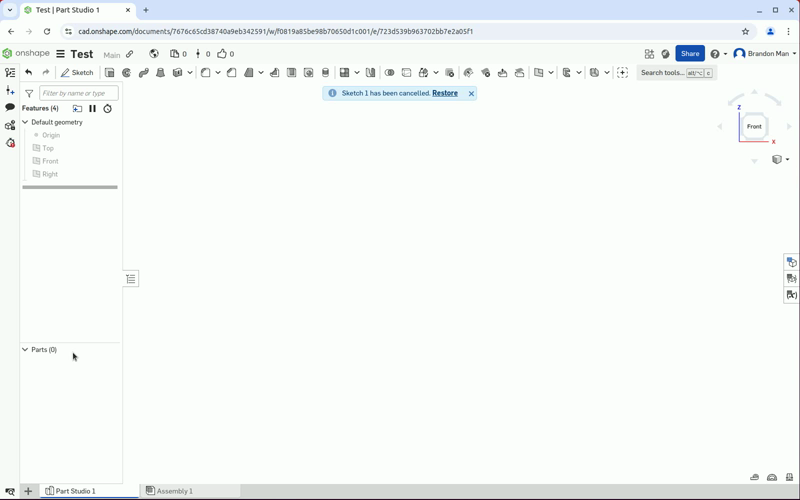
key(shift+y)
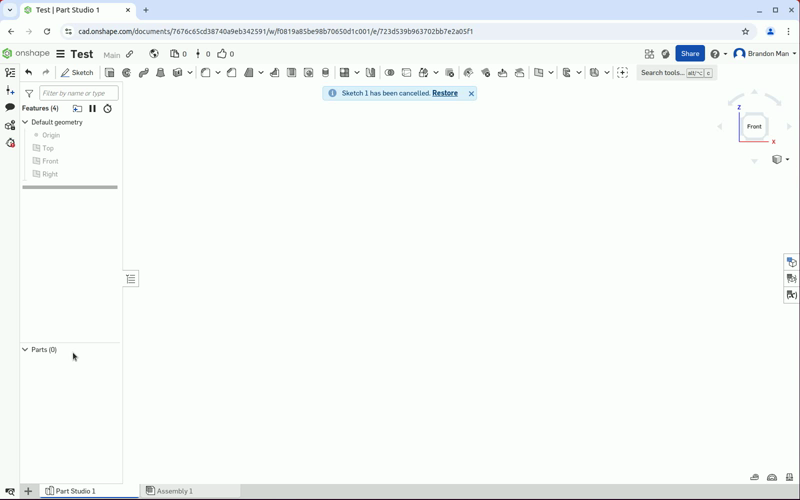
key(shift+s)
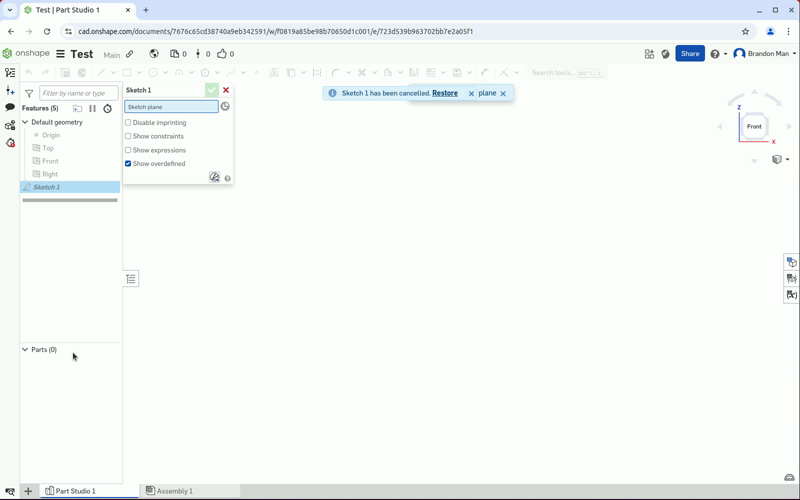
mouse_move(73, 163)
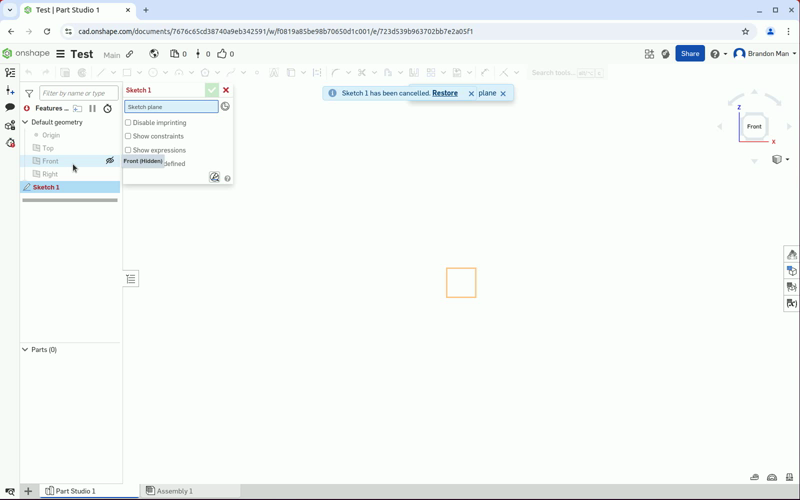
click(73, 163)
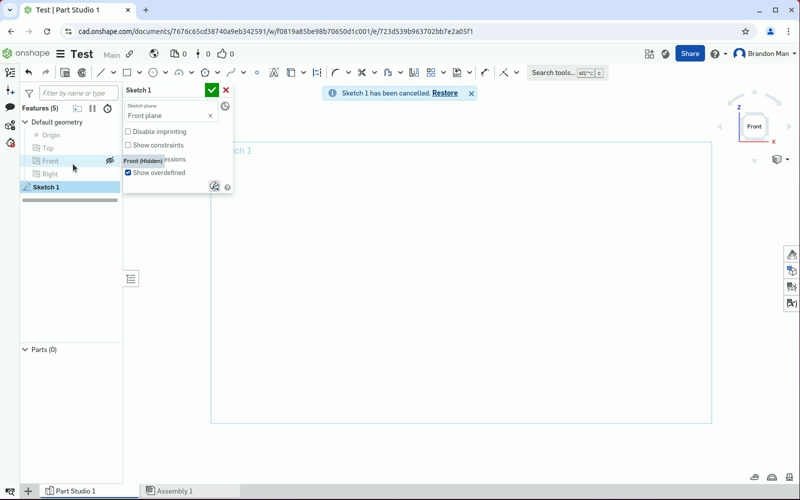
mouse_move(73, 352)
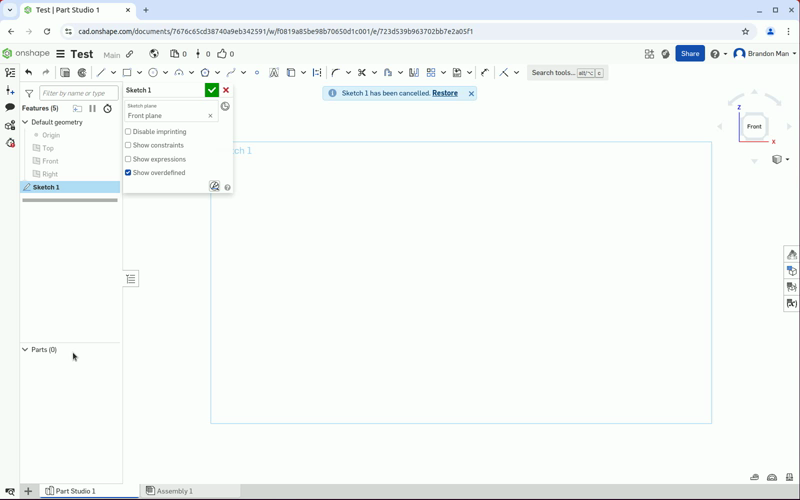
key(y)
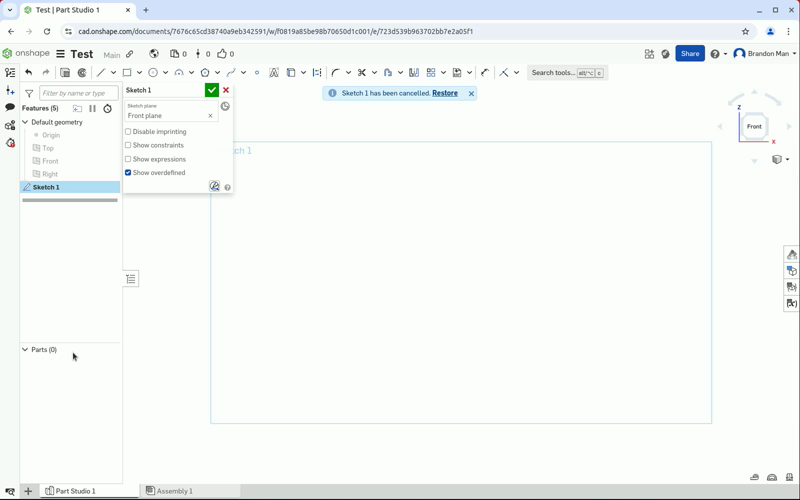
key(c)
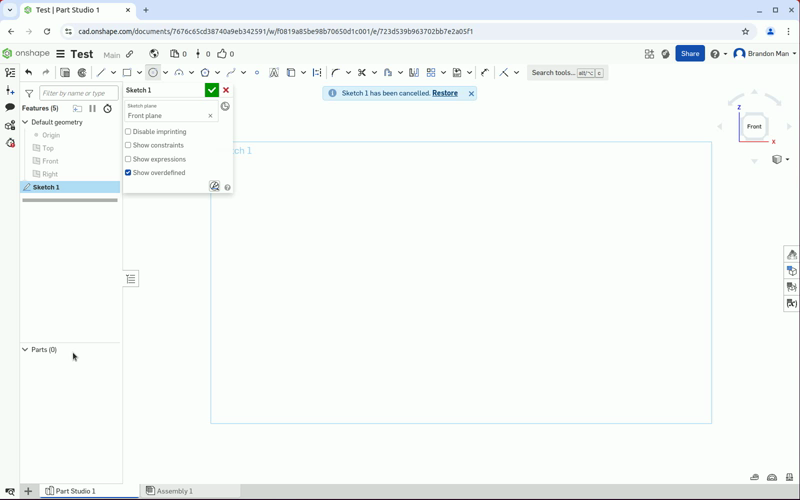
key_down(shift)
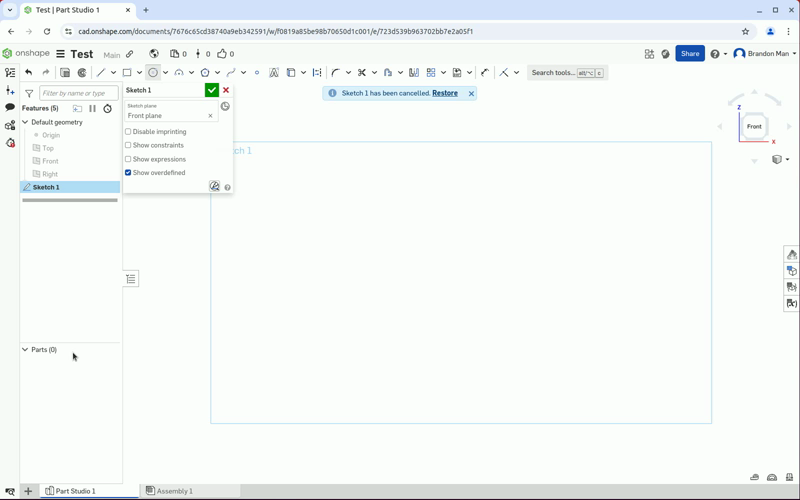
mouse_move(460, 282)
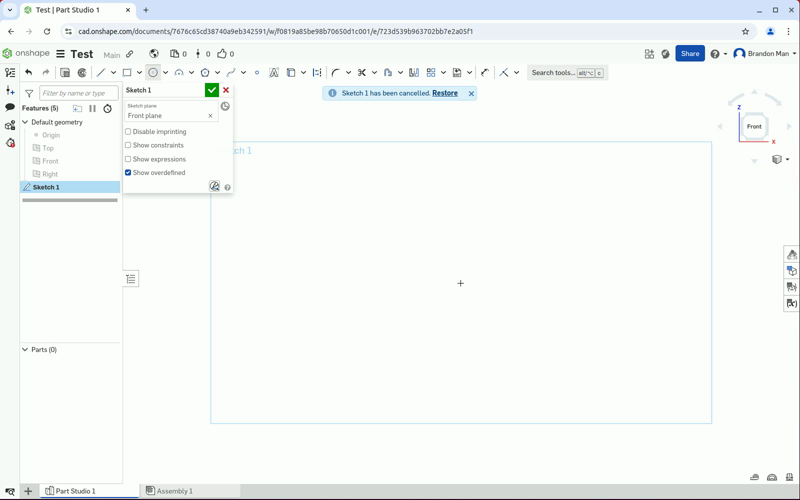
click(460, 282)
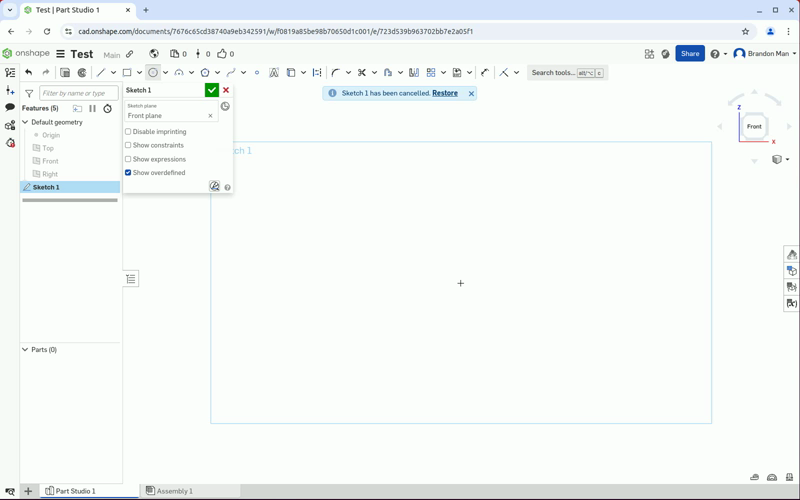
key_up(shift)
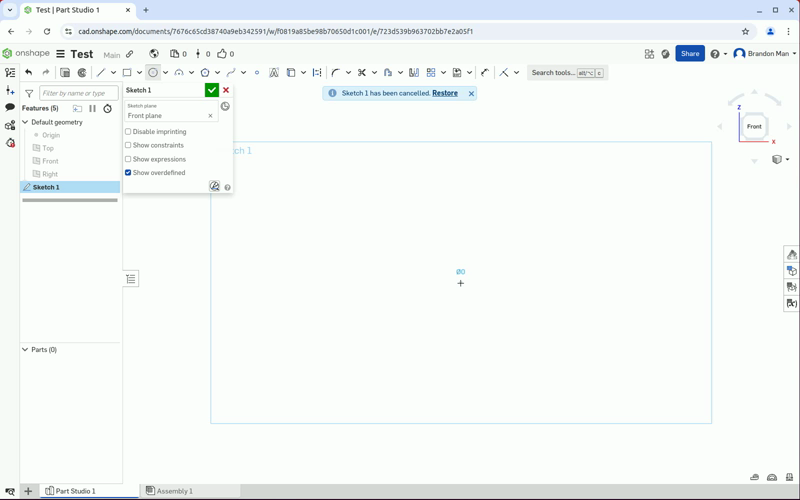
mouse_move(491, 282)
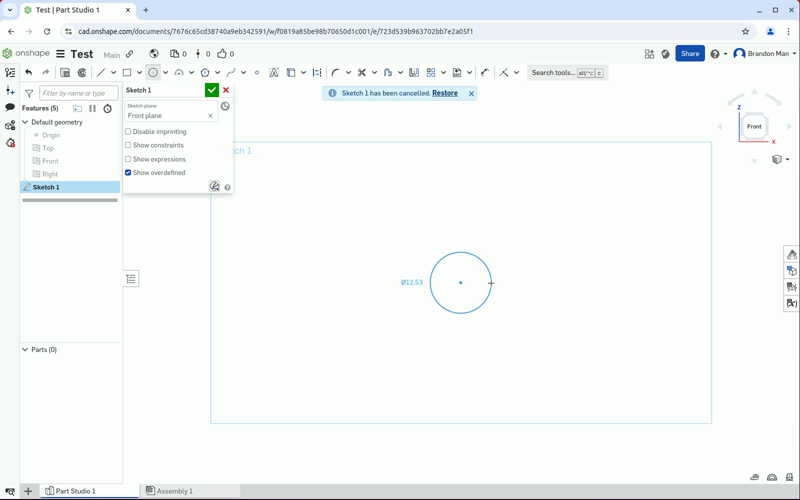
click(491, 282)
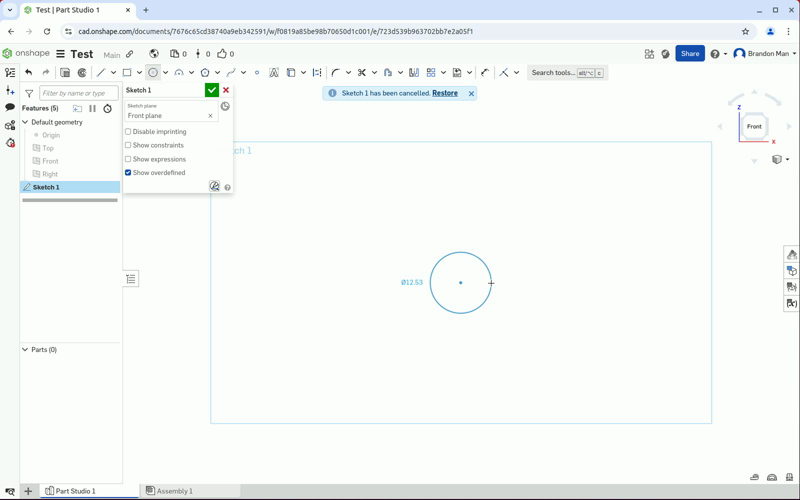
key(esc)
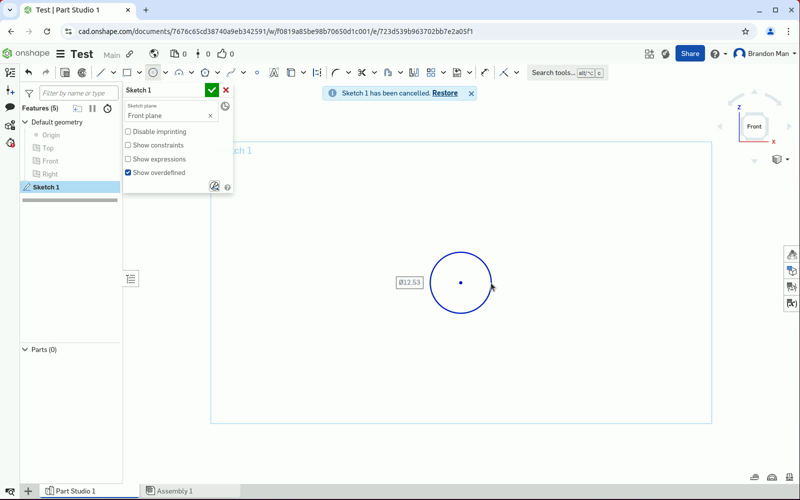
key(c)
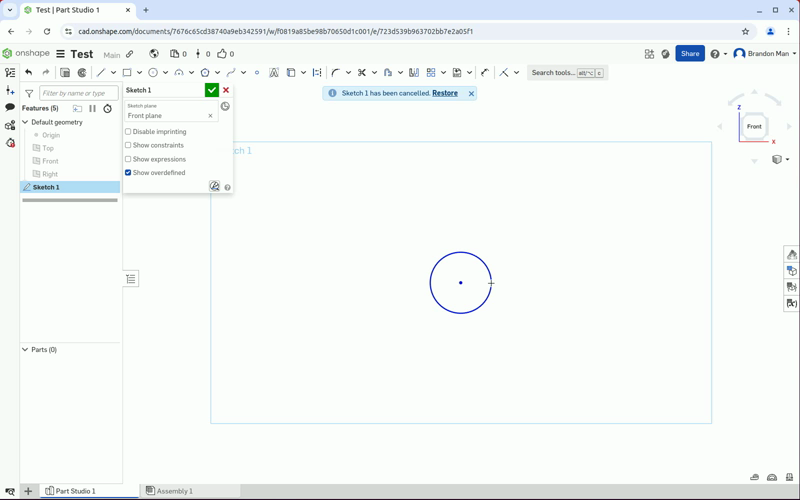
key_down(shift)
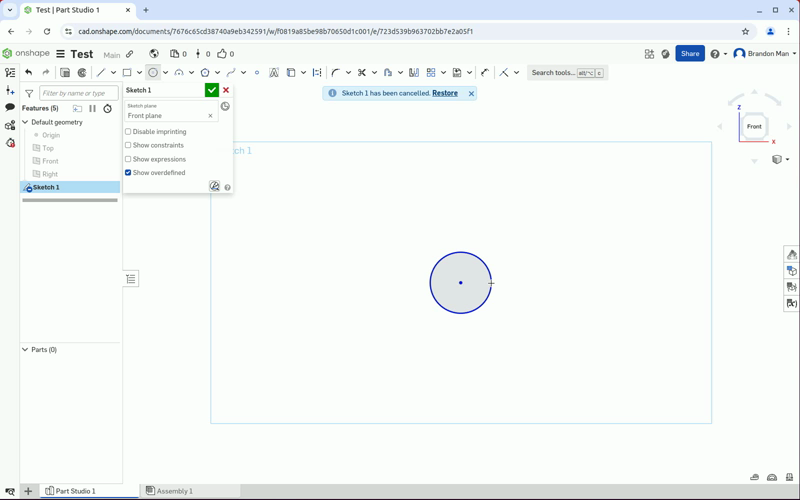
mouse_move(460, 282)
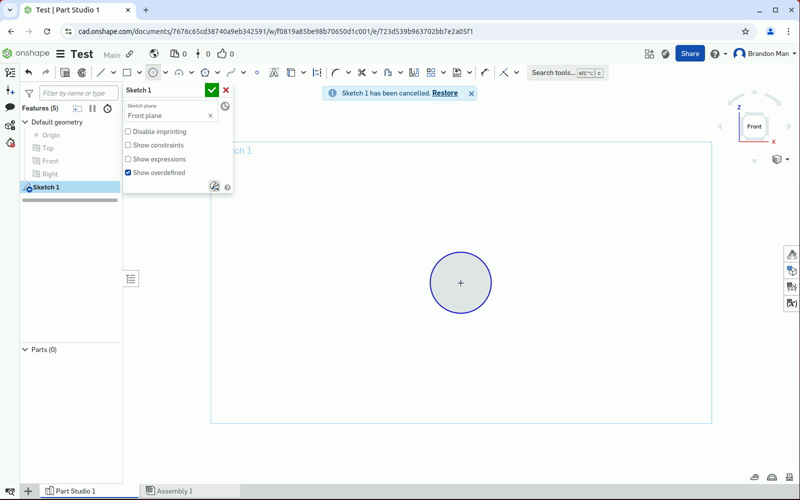
click(460, 282)
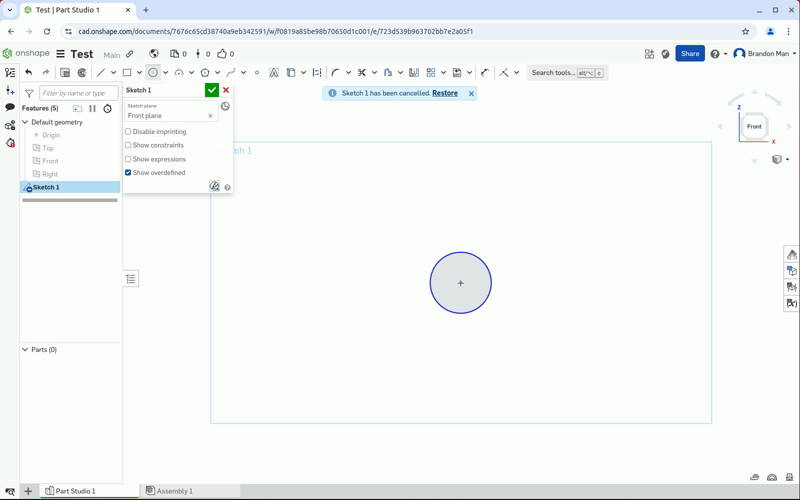
key_up(shift)
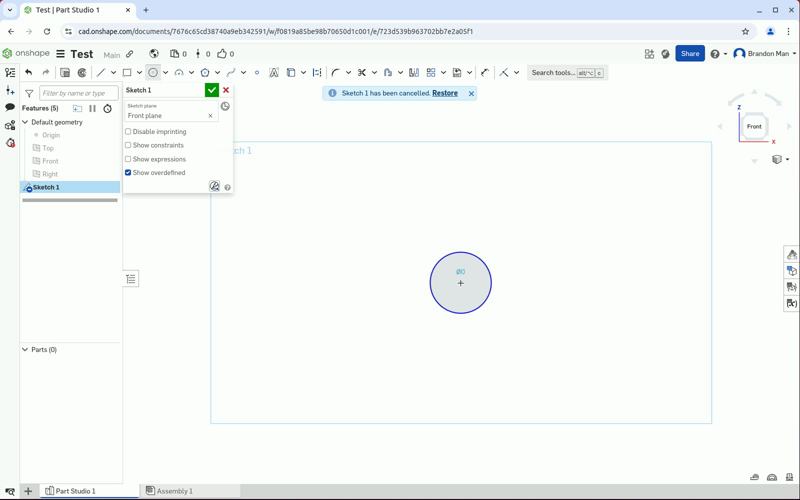
mouse_move(486, 282)
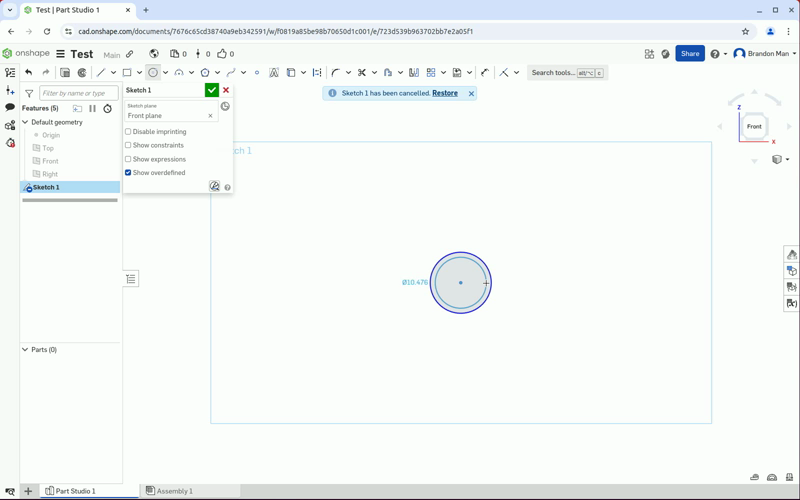
click(486, 282)
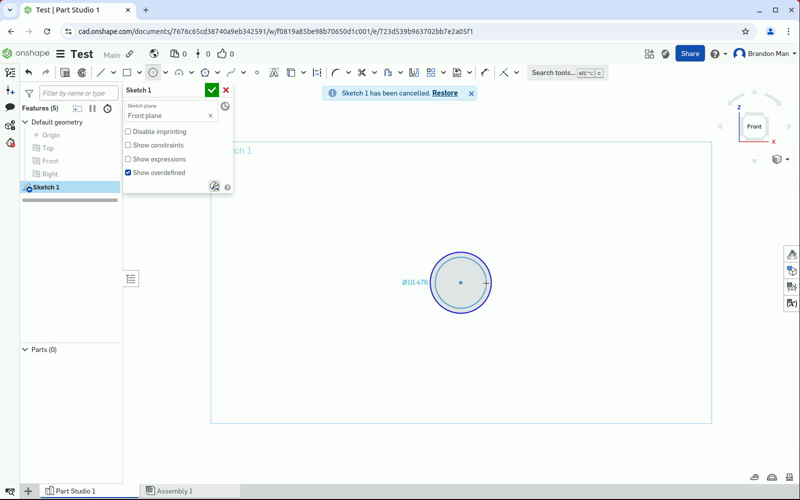
key(esc)
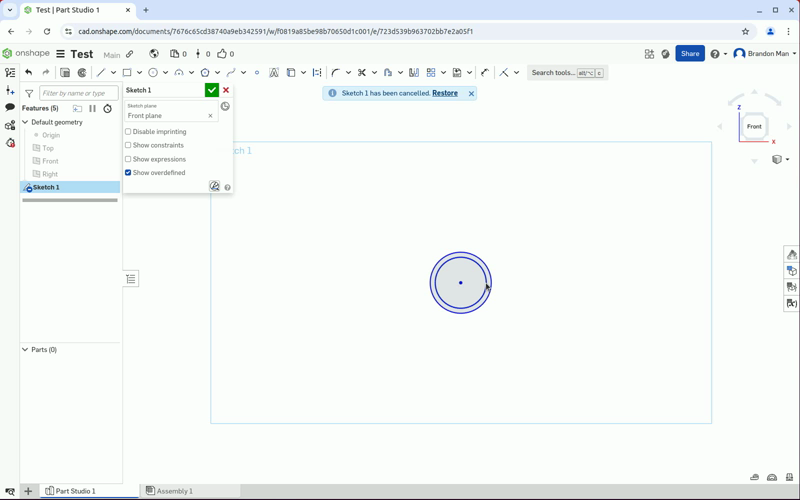
mouse_move(441, 260)
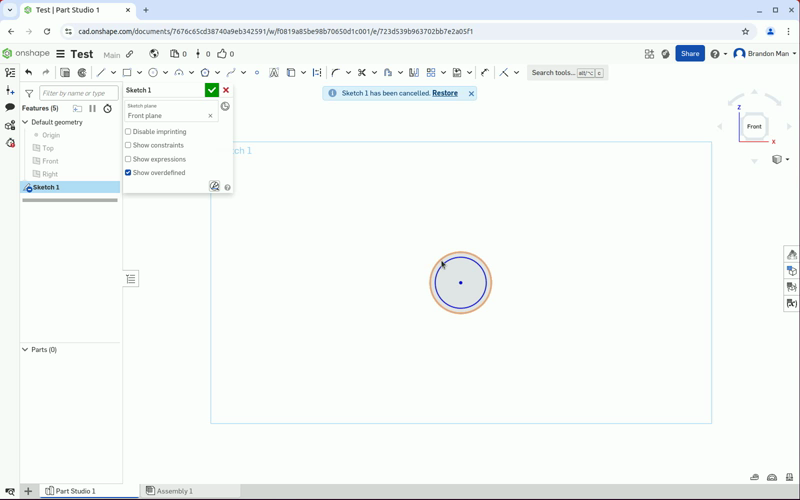
scroll(6)
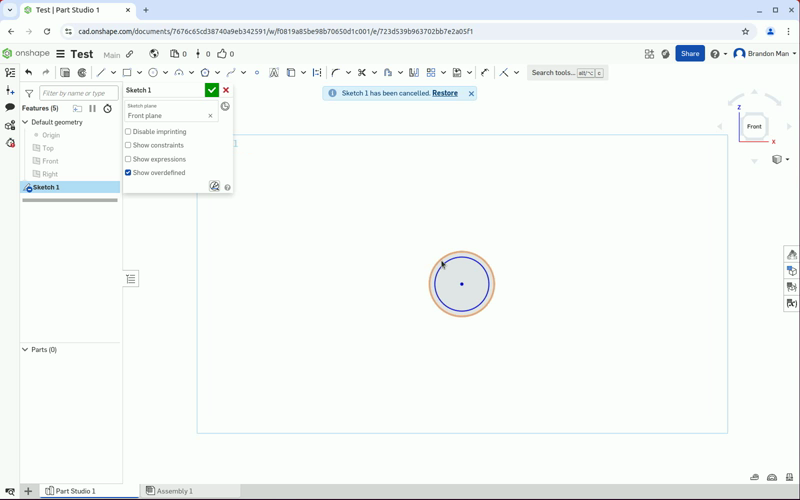
scroll(6)
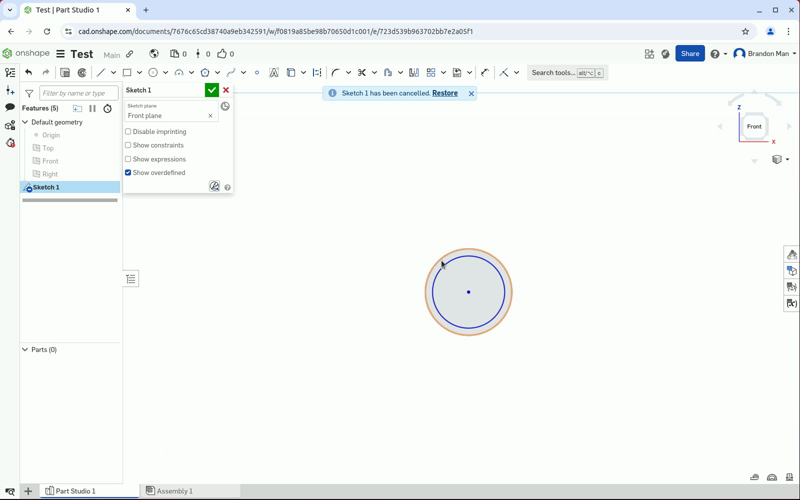
scroll(6)
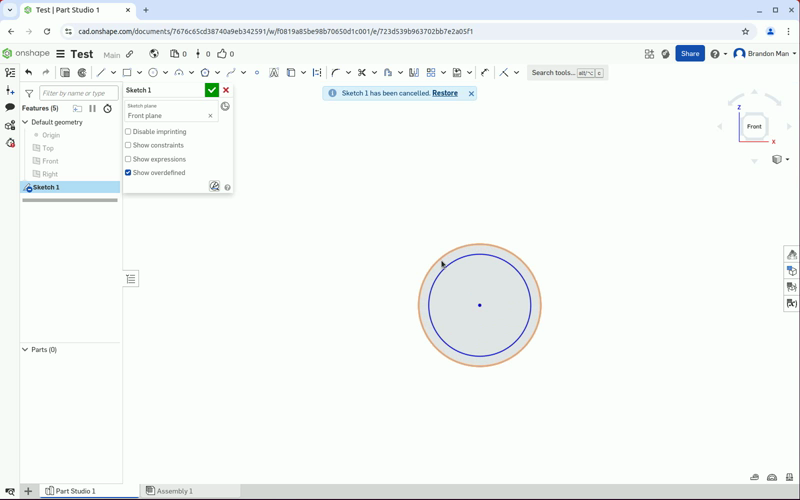
scroll(6)
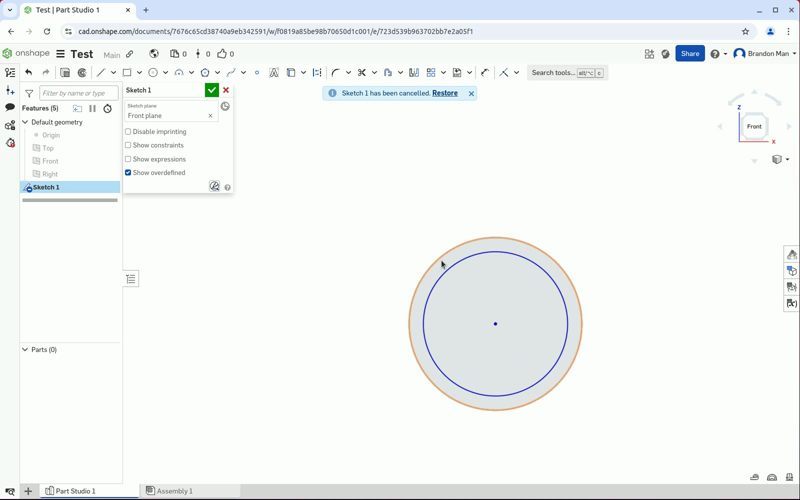
scroll(6)
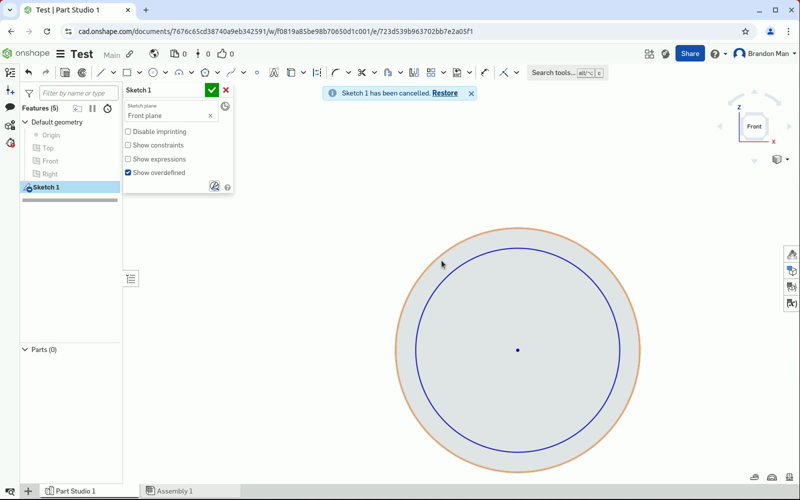
scroll(6)
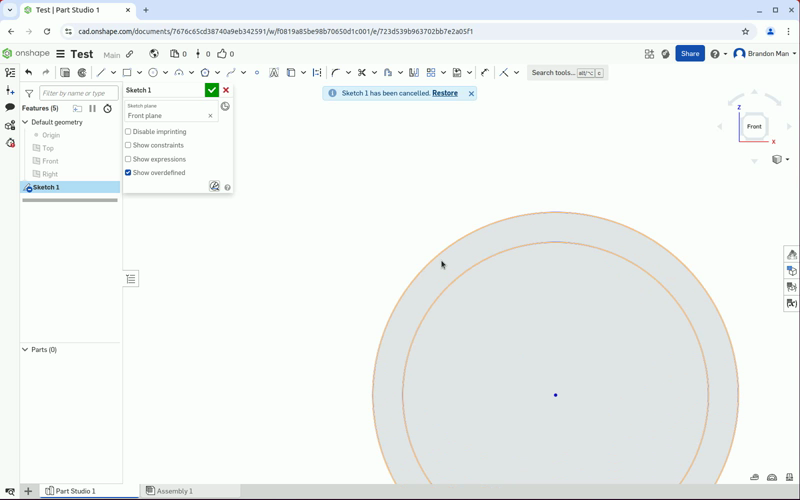
scroll(6)
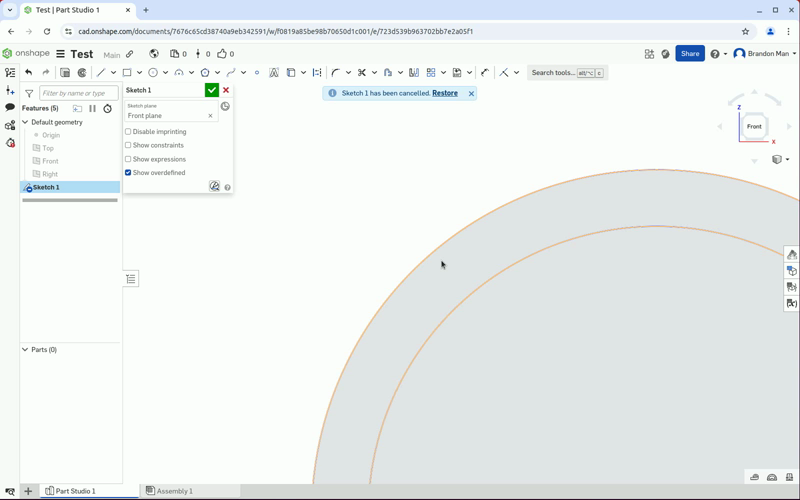
click(441, 260)
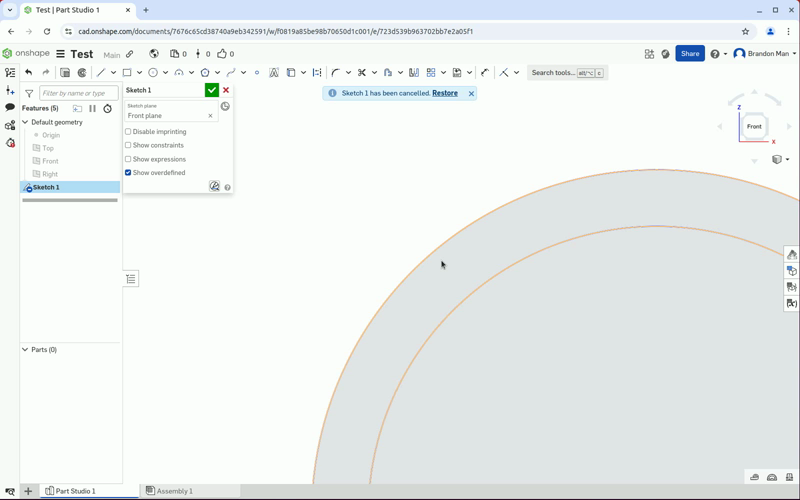
scroll(-6)
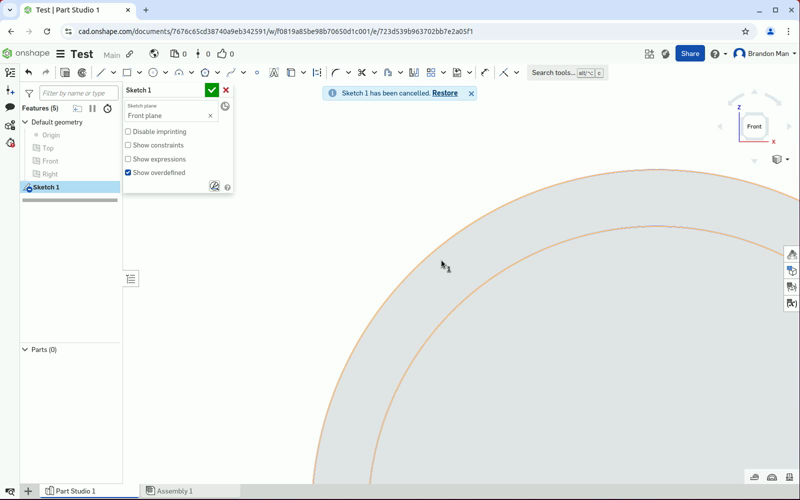
scroll(-6)
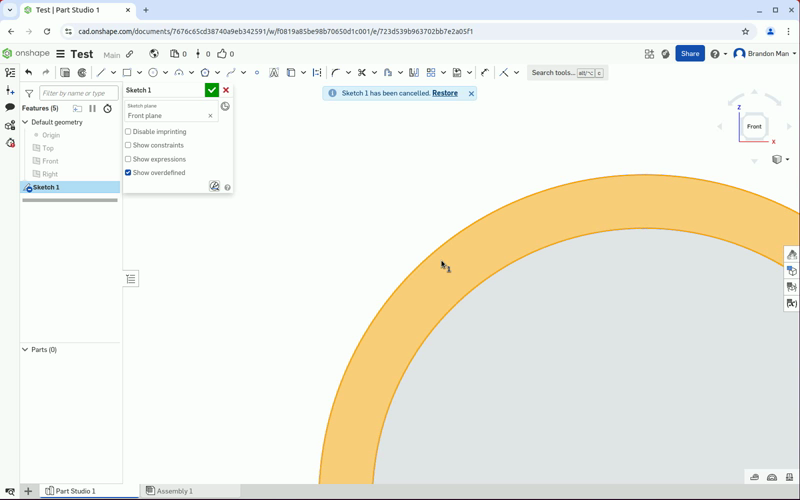
scroll(-6)
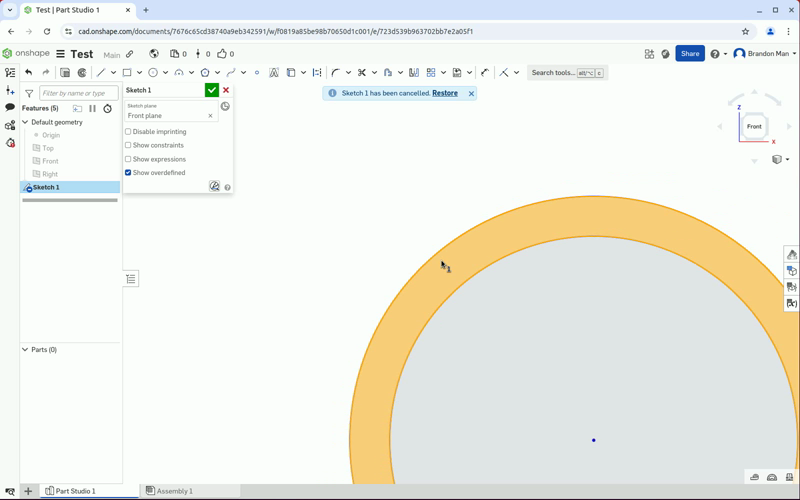
scroll(-6)
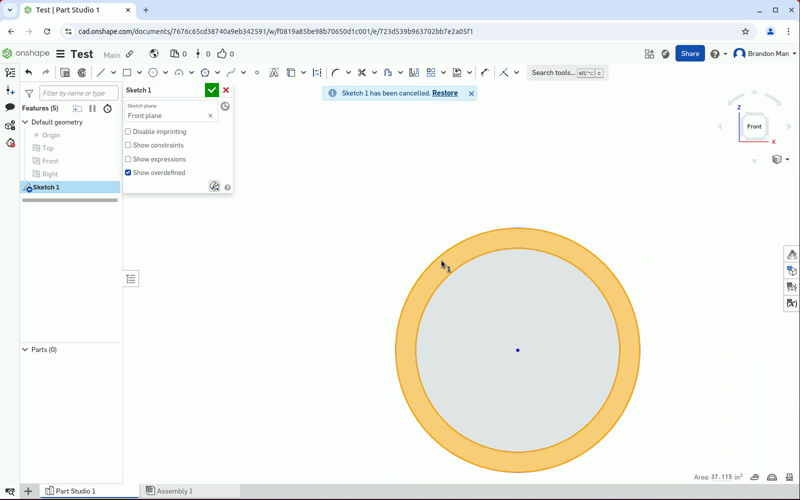
scroll(-6)
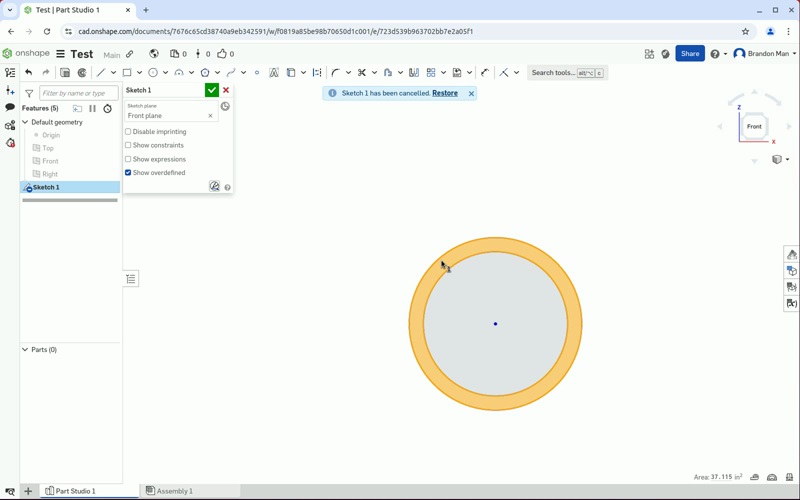
scroll(-6)
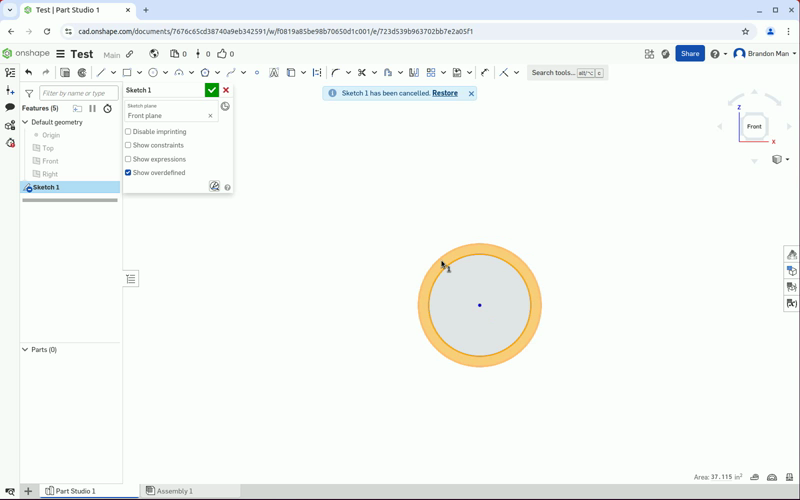
scroll(-6)
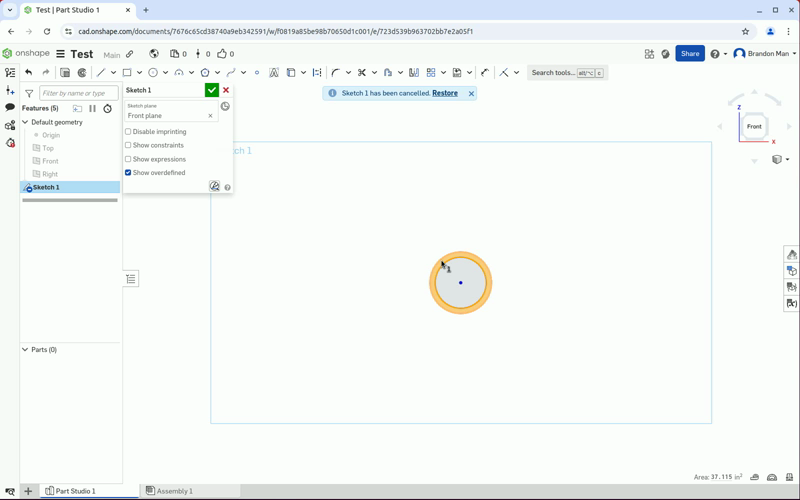
mouse_move(73, 352)
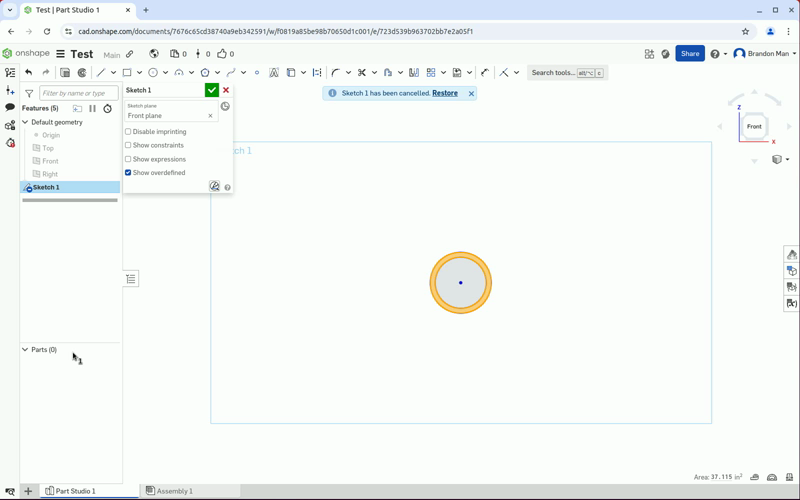
key(shift+y)
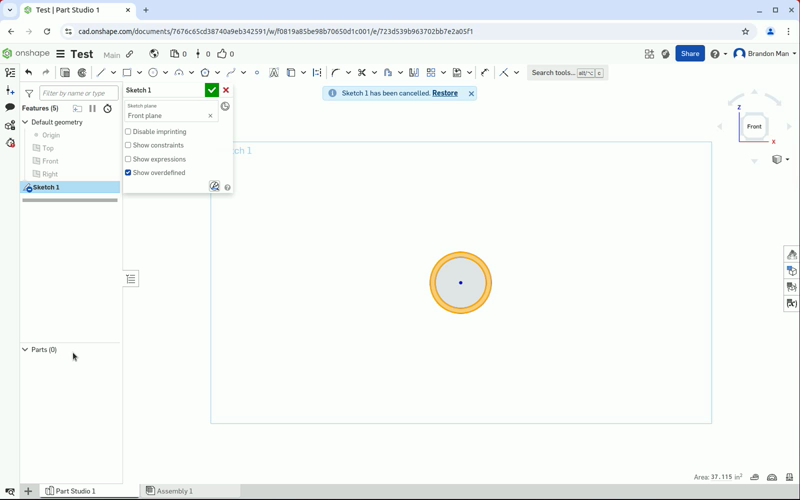
key(shift+e)
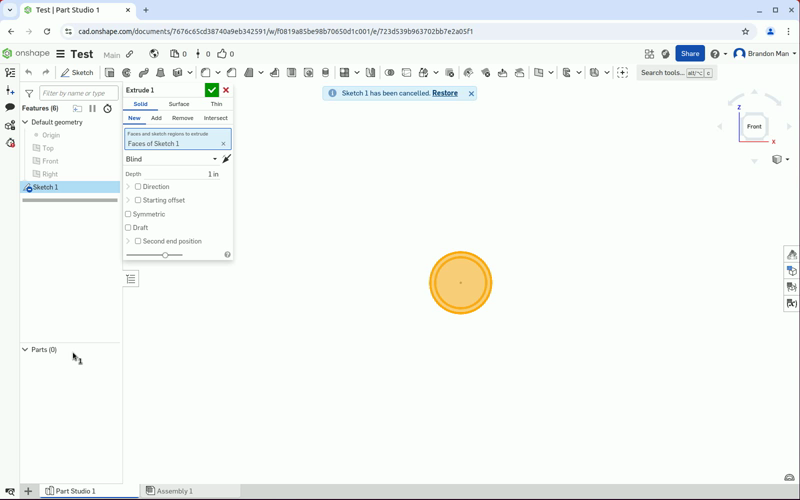
mouse_move(143, 106)
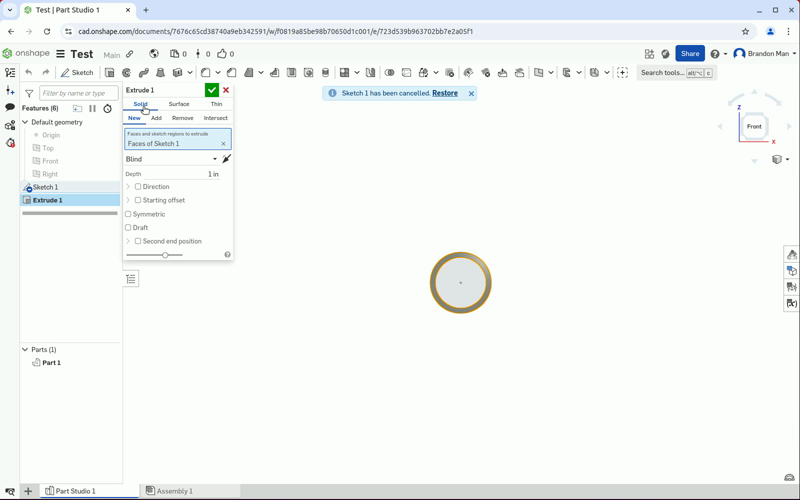
click(143, 106)
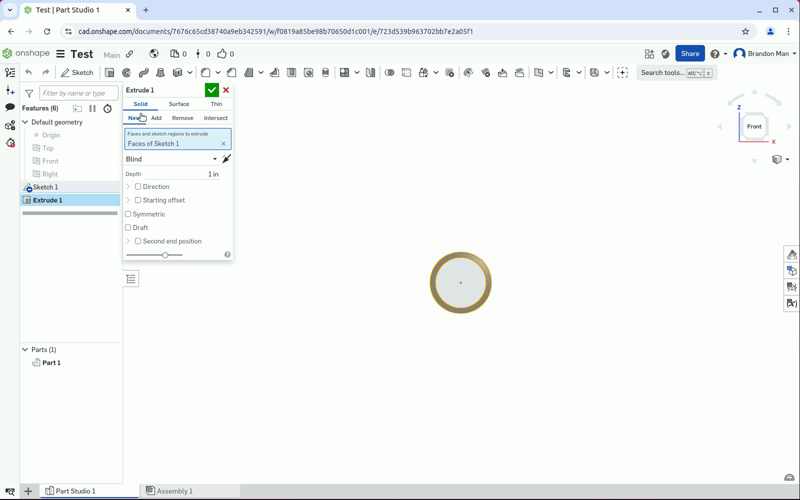
mouse_move(137, 120)
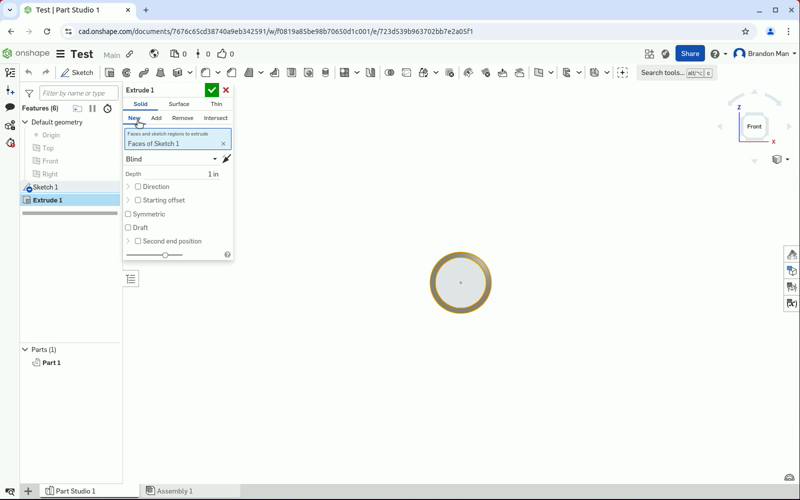
click(137, 120)
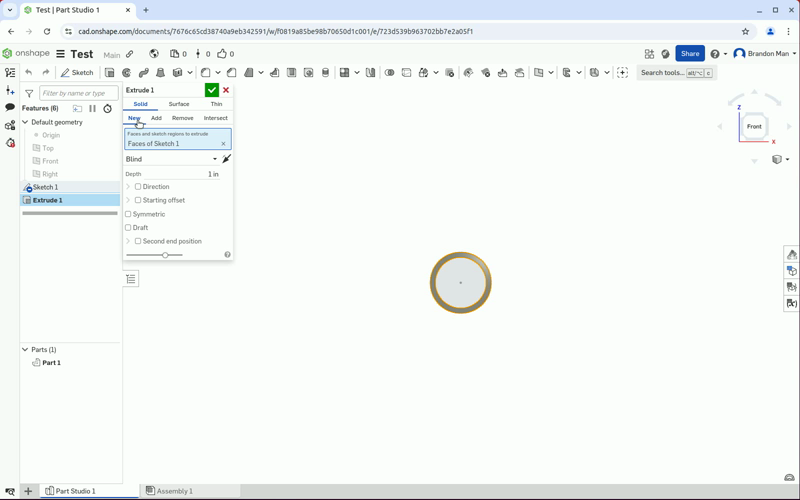
key(tab, 4)
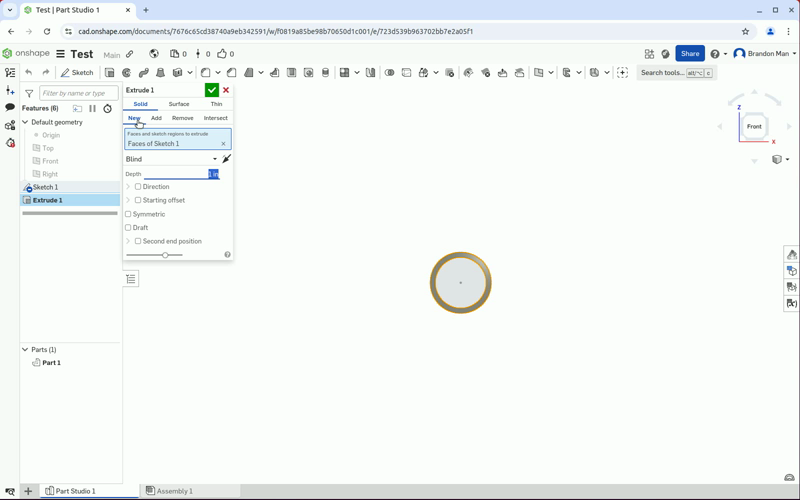
text(23.108)
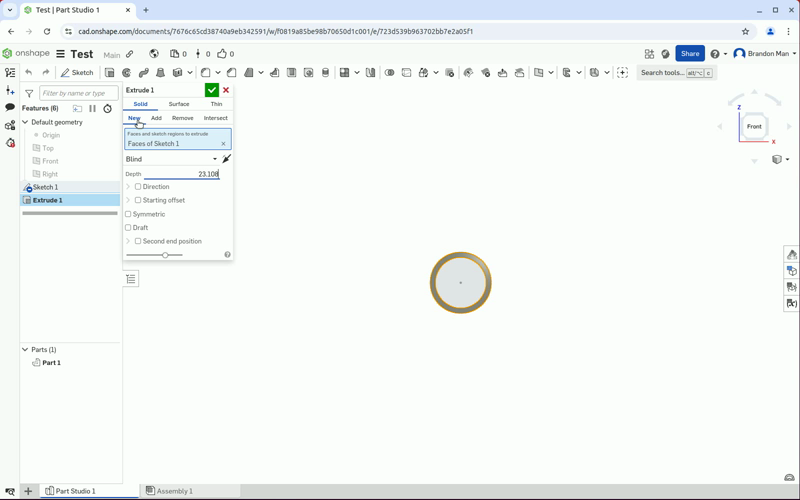
key(tab, 3)
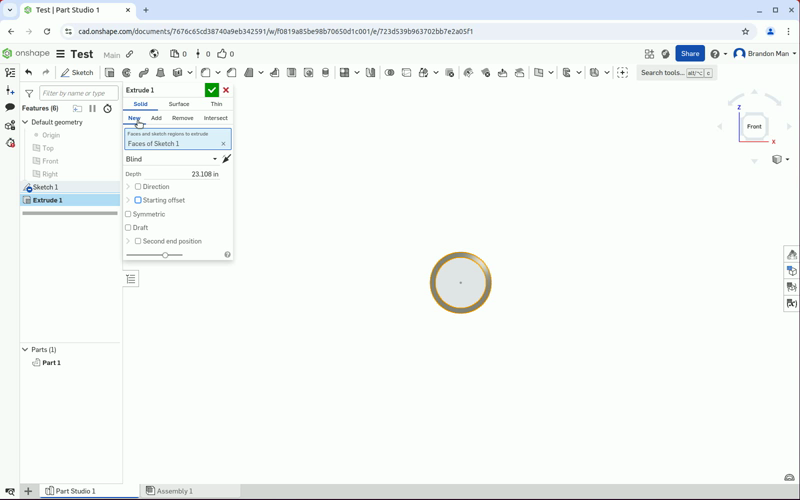
key(tab, 2)
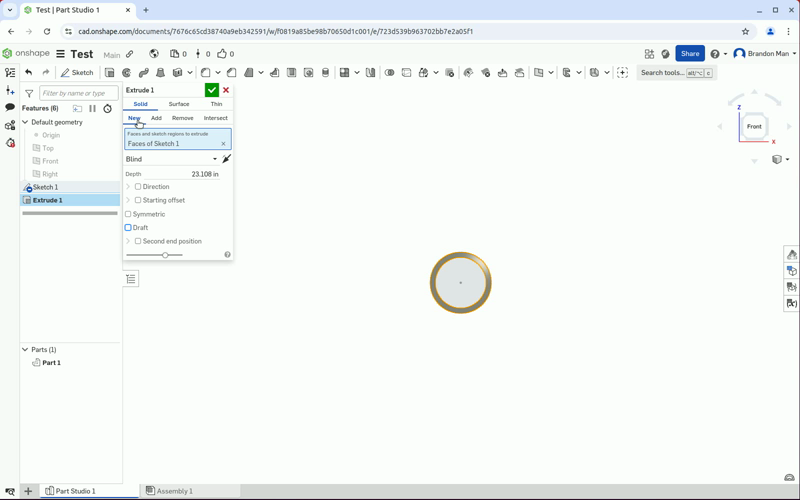
key(space)
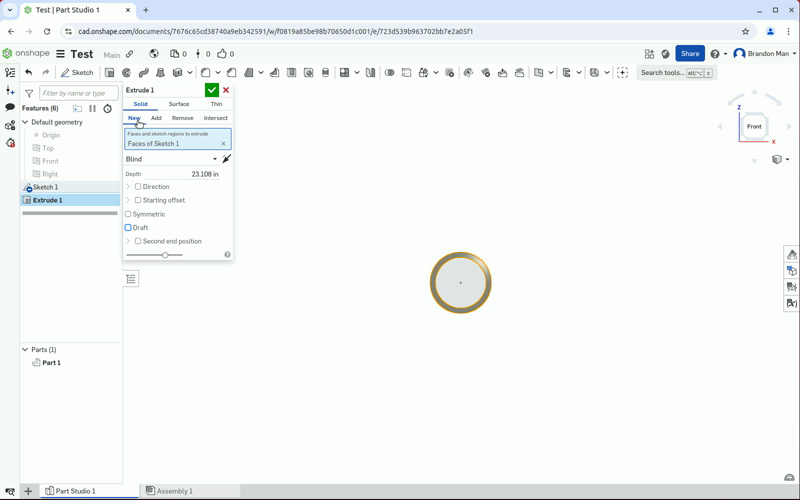
key(tab, 3)
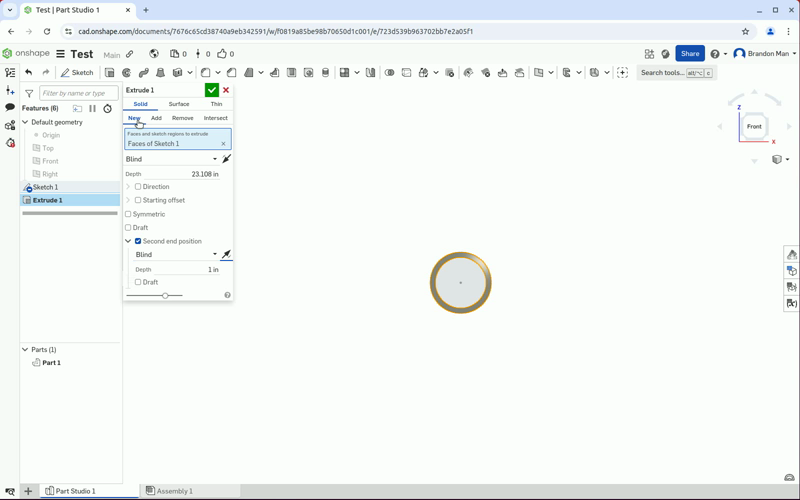
text(4.092)
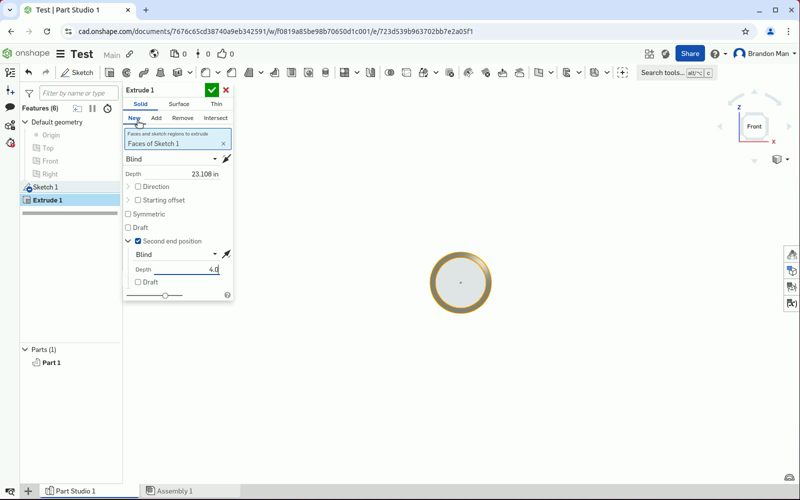
key(enter)
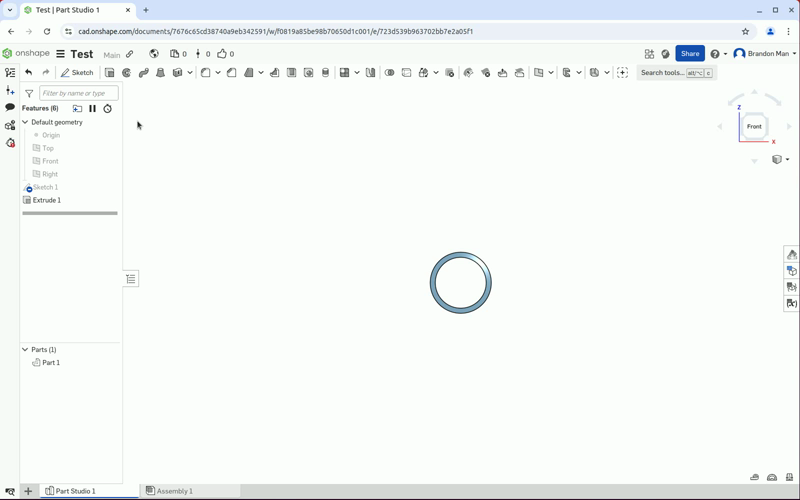
key(shift+h)
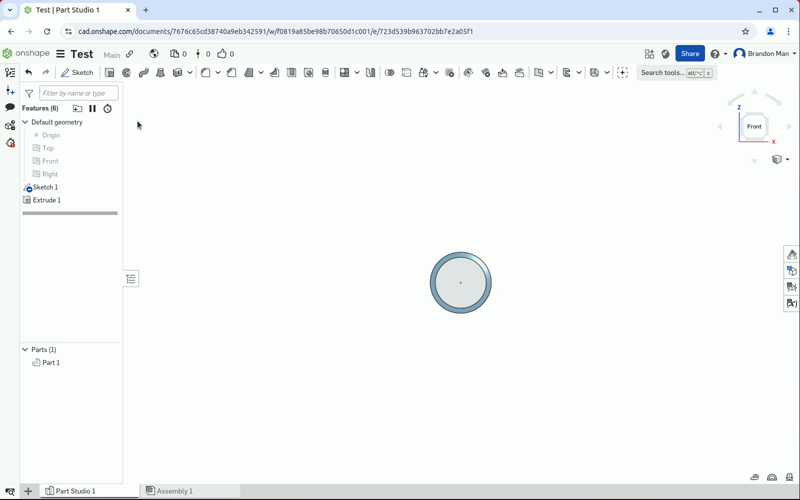
key(shift+h)
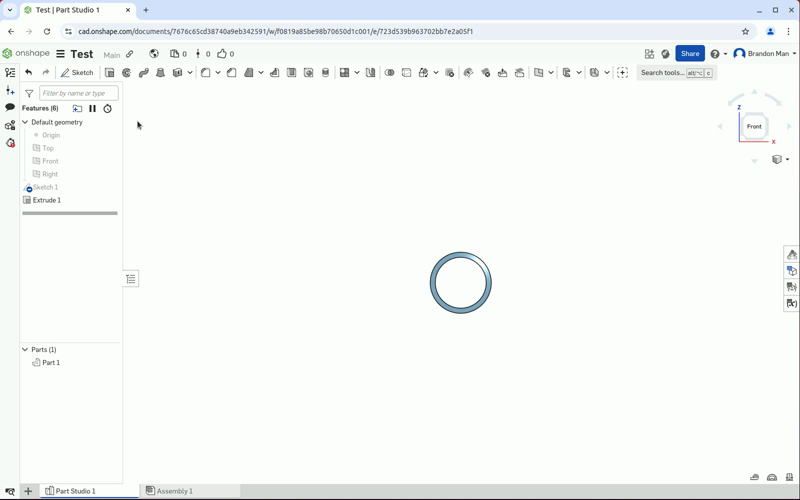
mouse_move(73, 189)
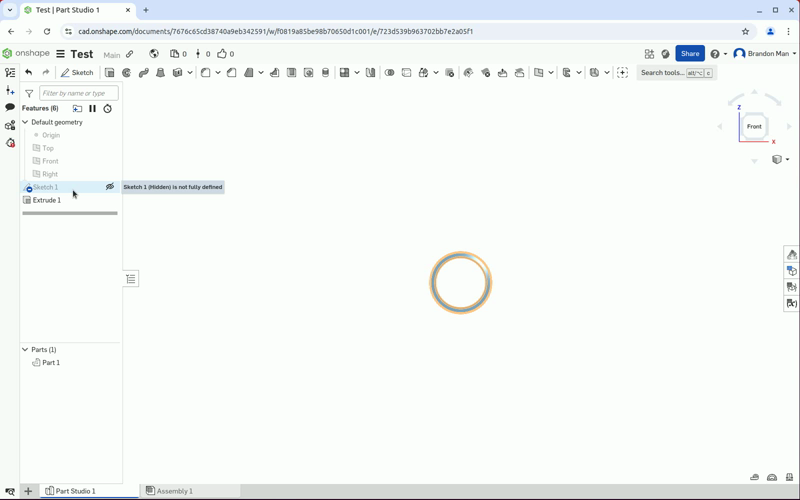
click(73, 189)
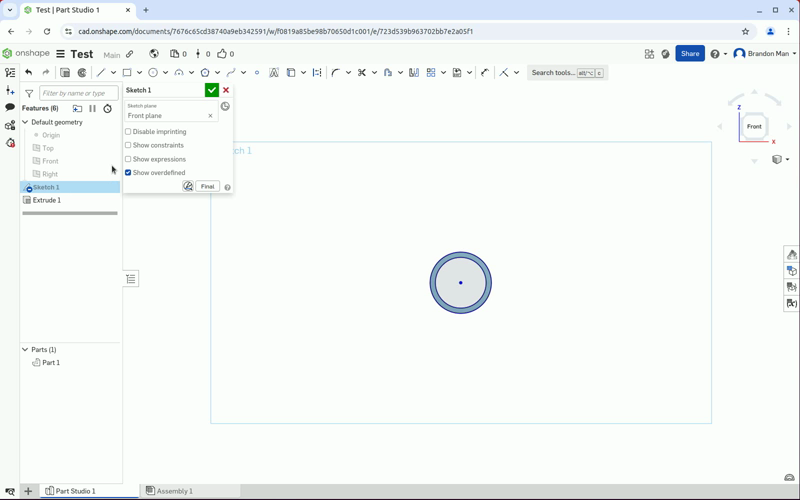
mouse_move(229, 92)
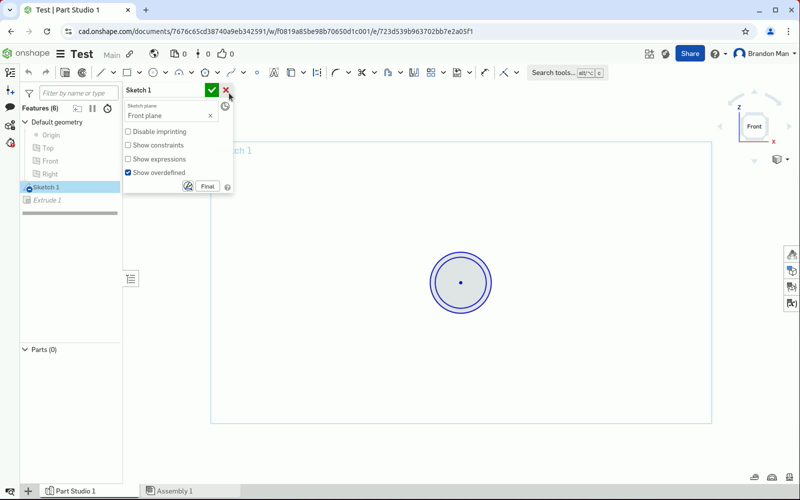
click(229, 92)
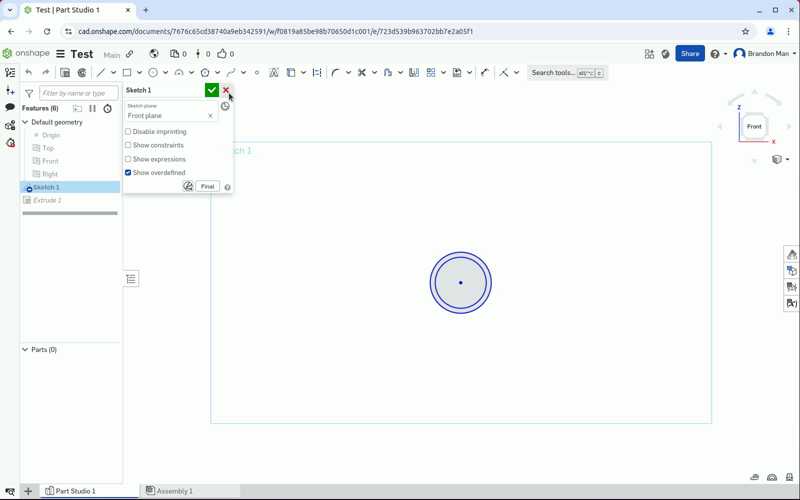
key(shift+s)
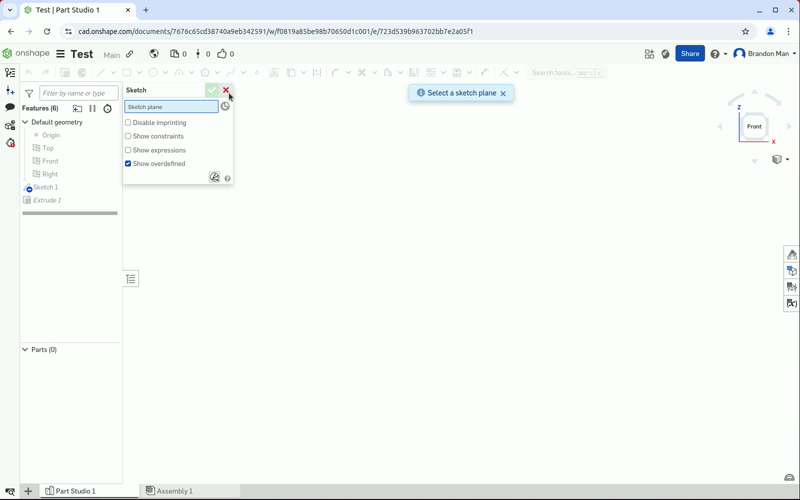
mouse_move(73, 163)
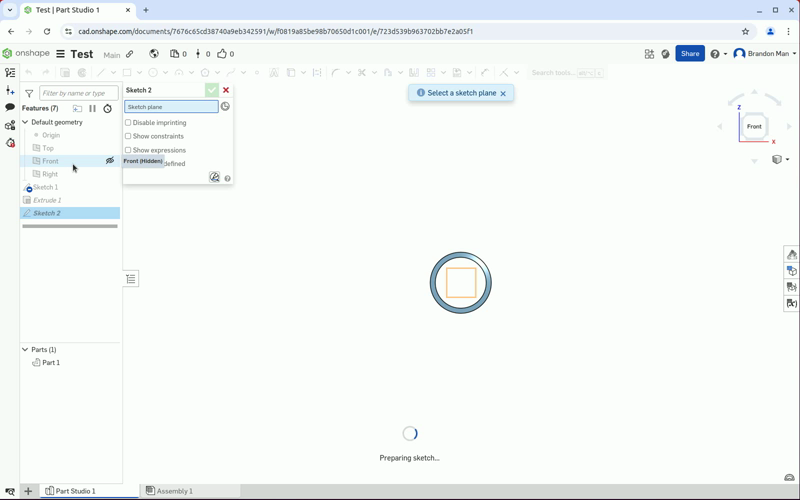
click(73, 163)
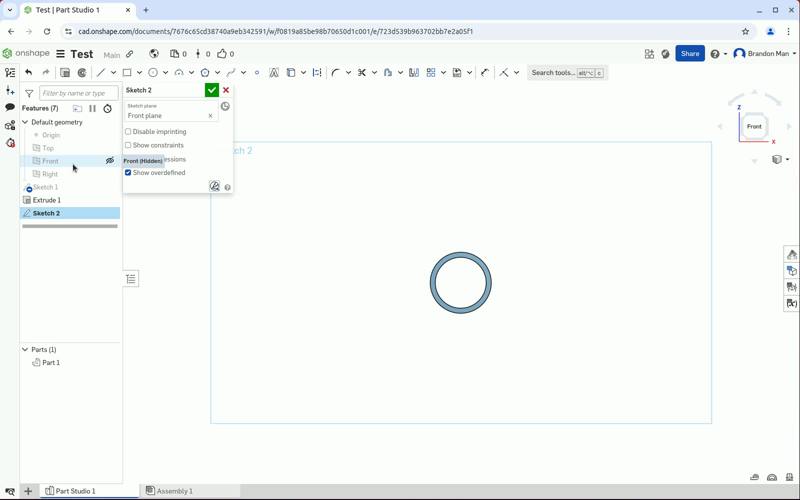
mouse_move(73, 352)
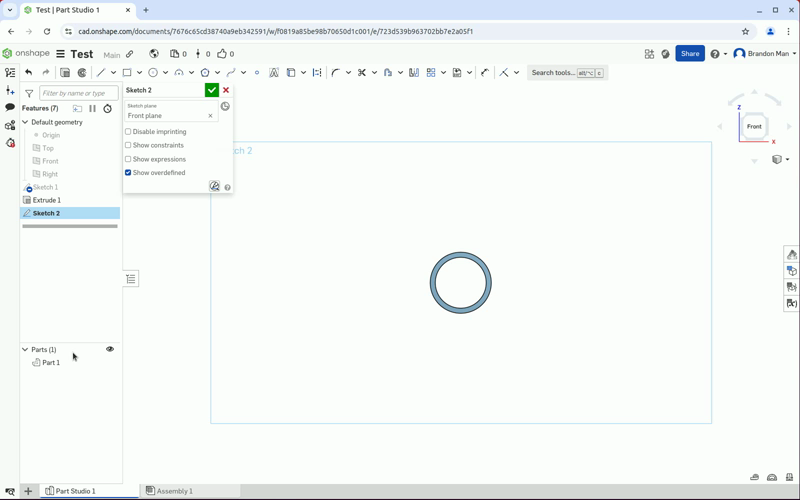
key(y)
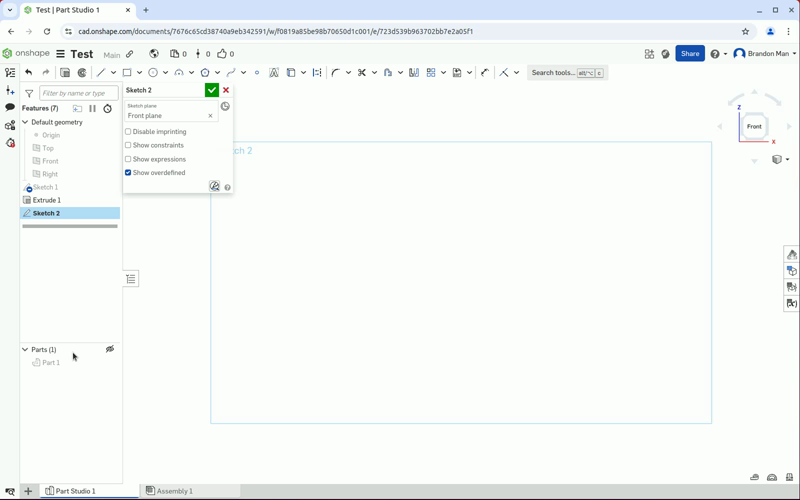
key(l)
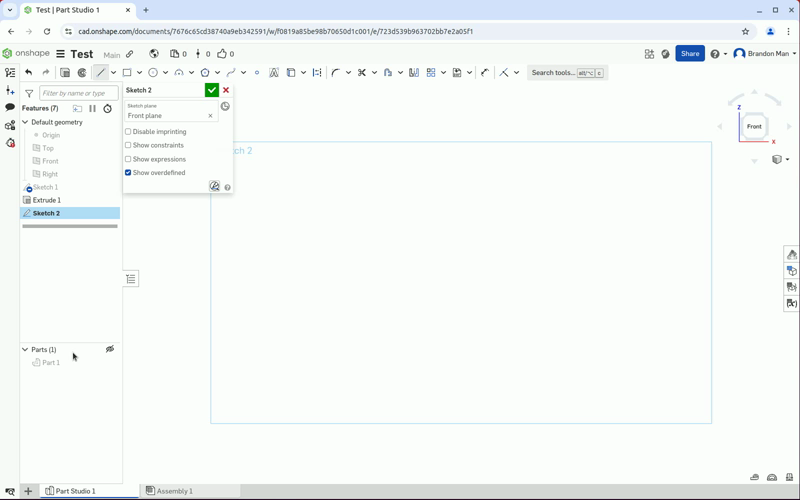
key_down(shift)
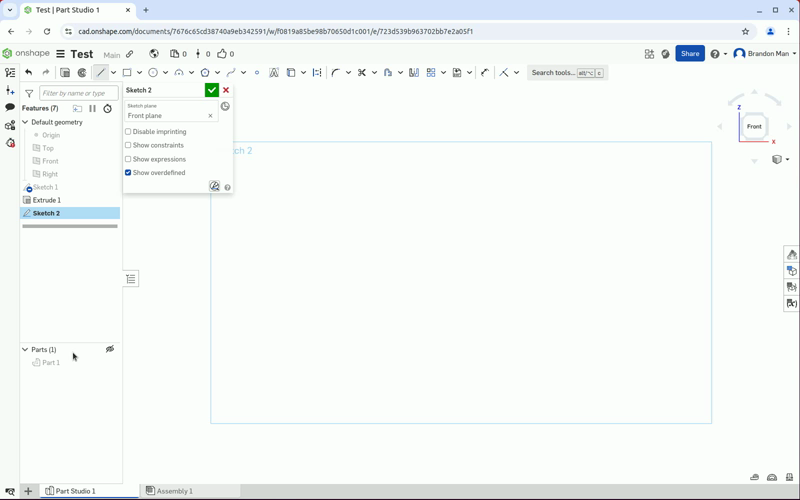
mouse_move(452, 295)
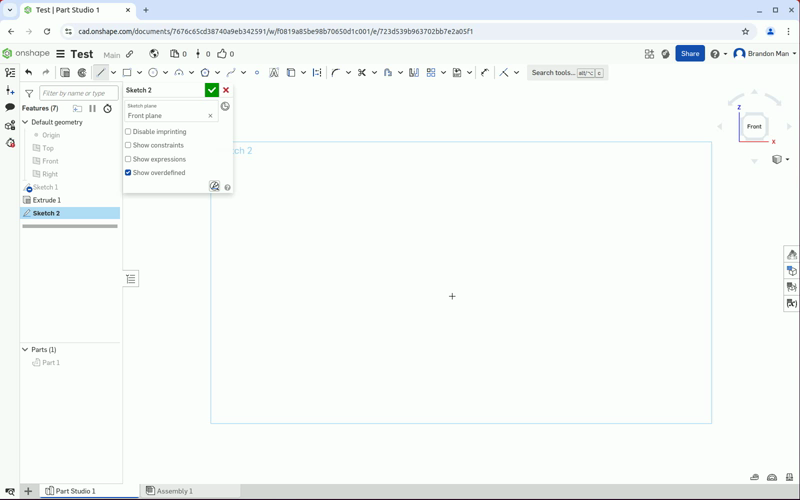
click(452, 295)
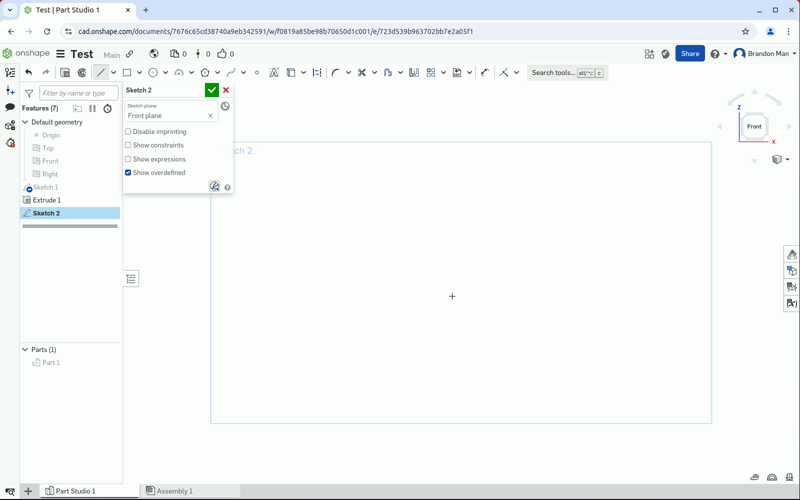
key_up(shift)
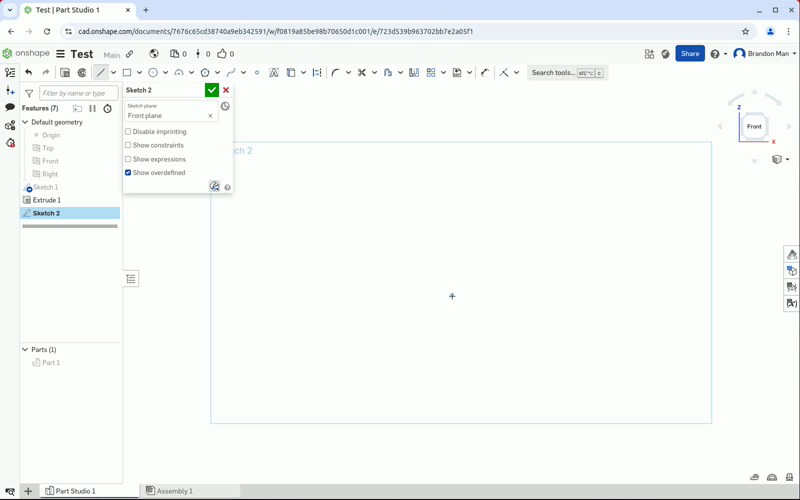
key_down(shift)
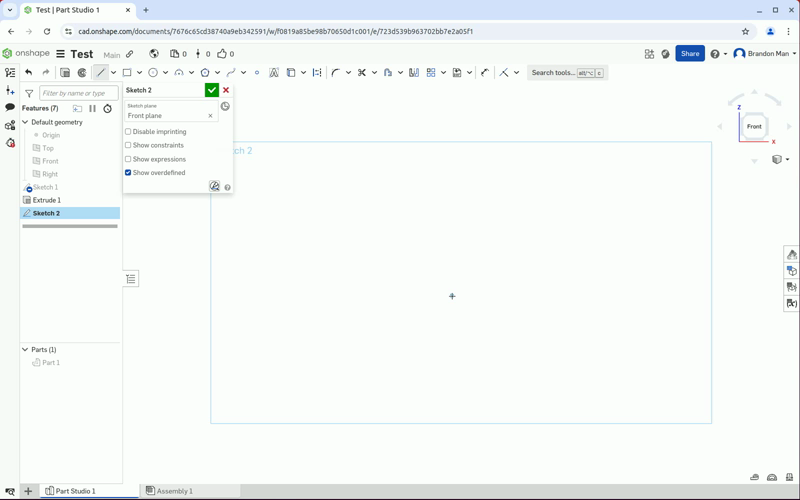
mouse_move(482, 295)
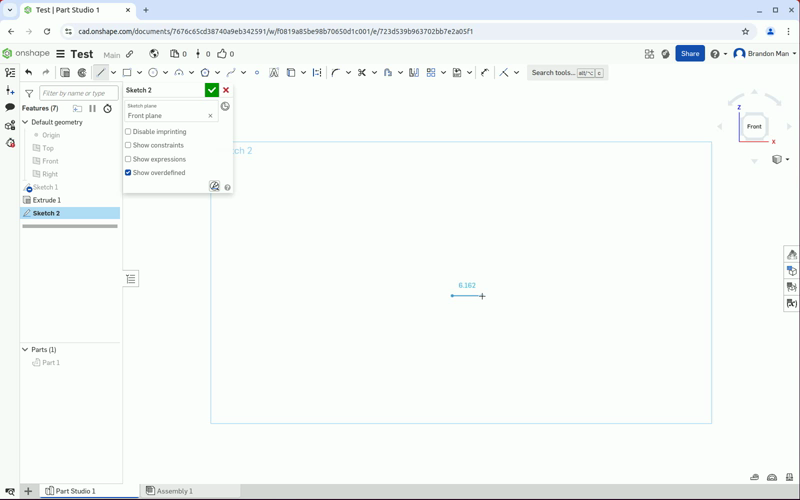
mouse_move(479, 295)
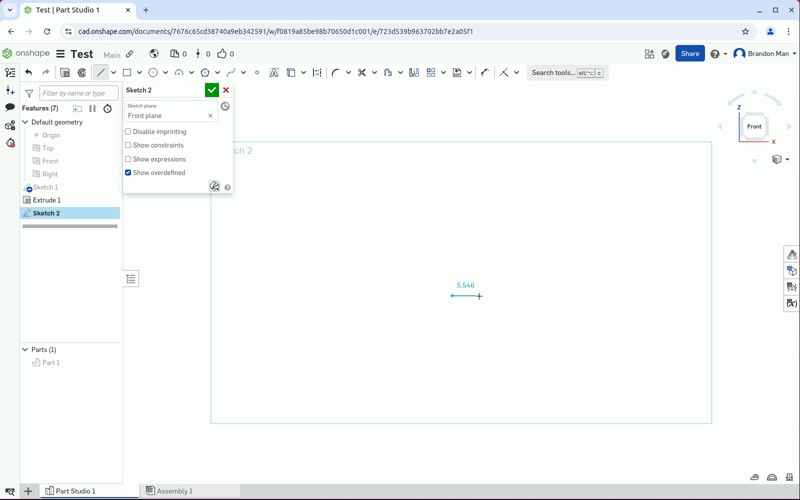
click(479, 295)
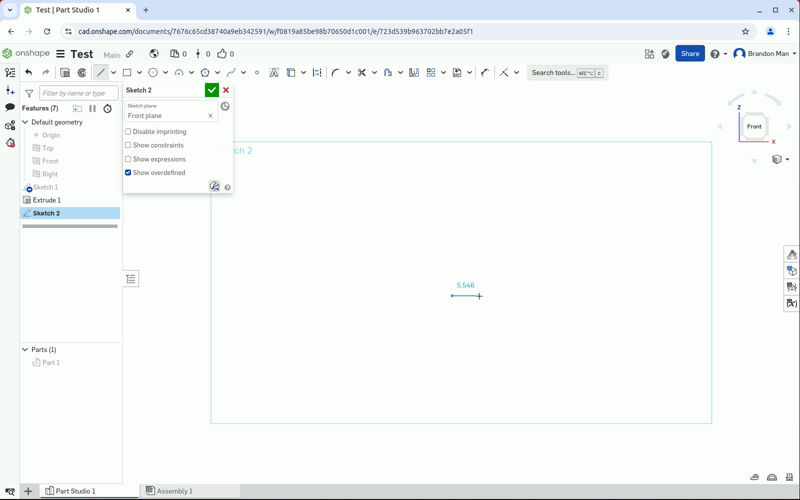
key_up(shift)
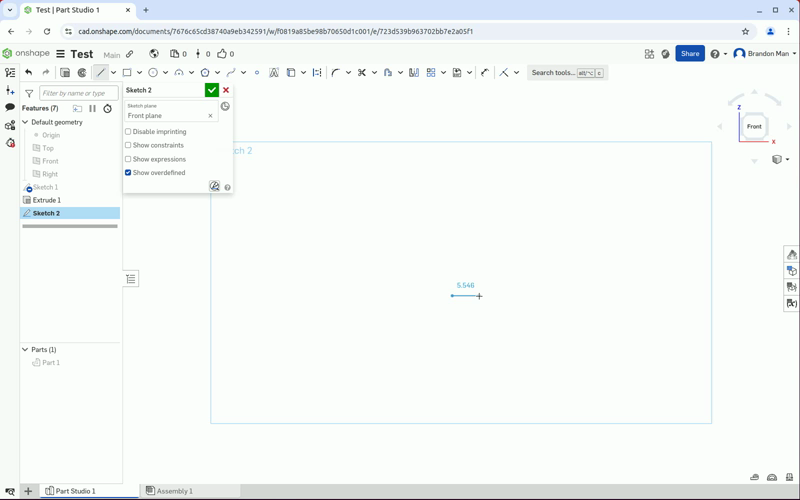
key_down(shift)
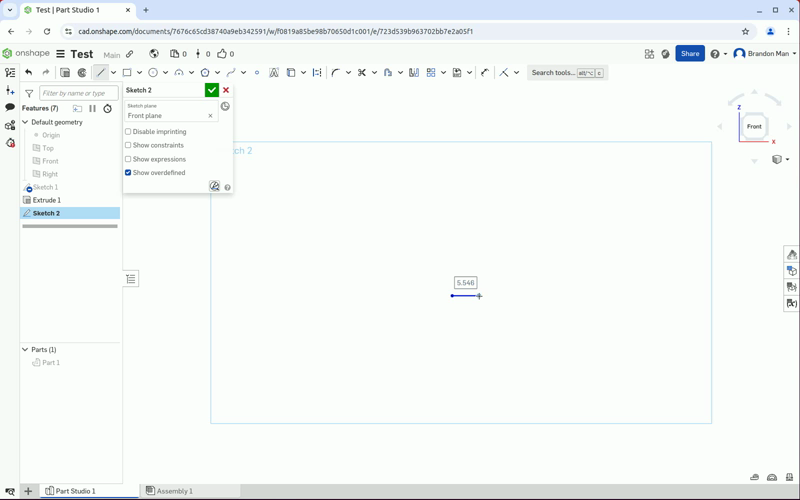
mouse_move(509, 295)
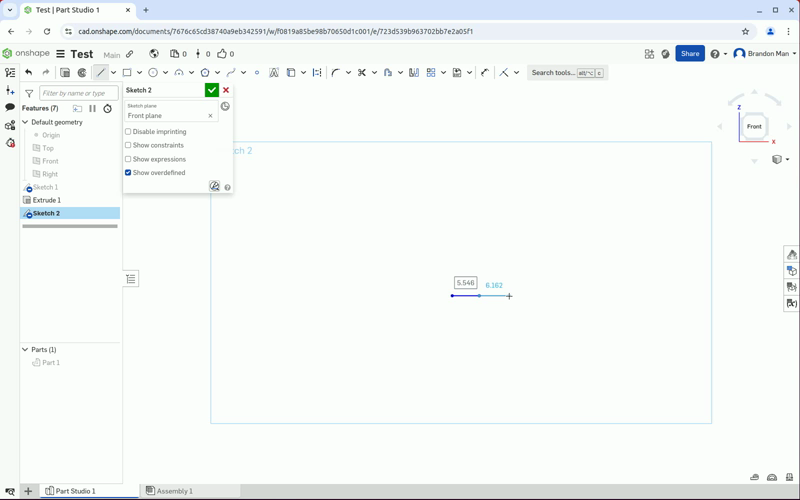
mouse_move(479, 279)
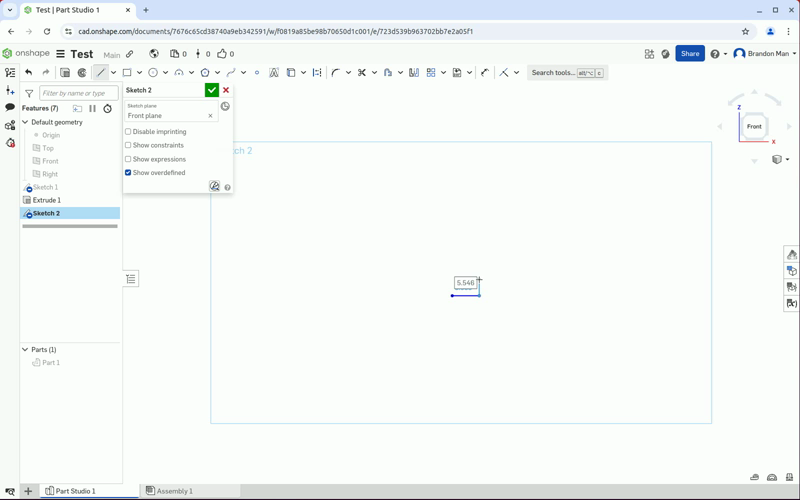
click(479, 279)
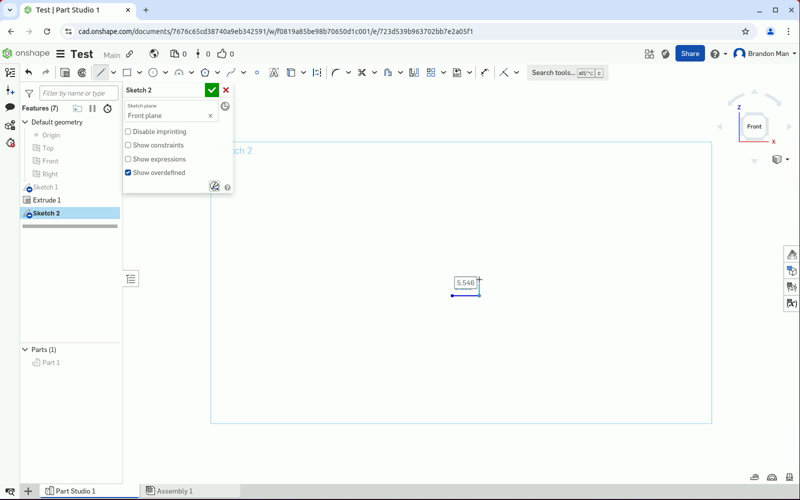
key_up(shift)
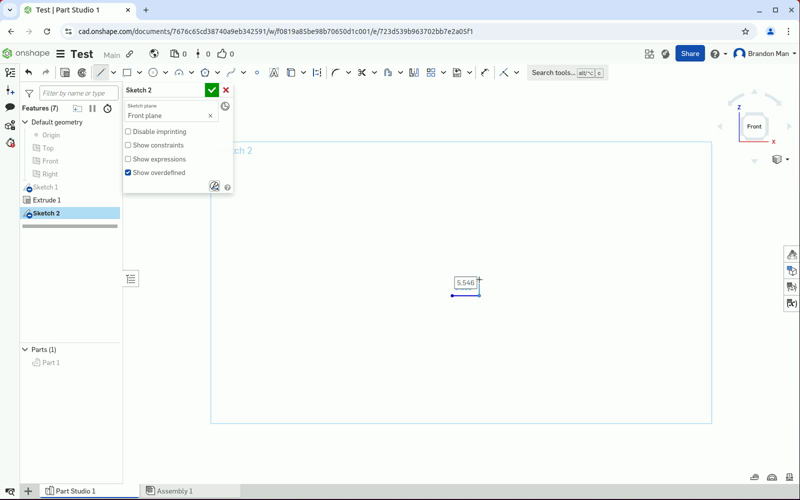
key_down(shift)
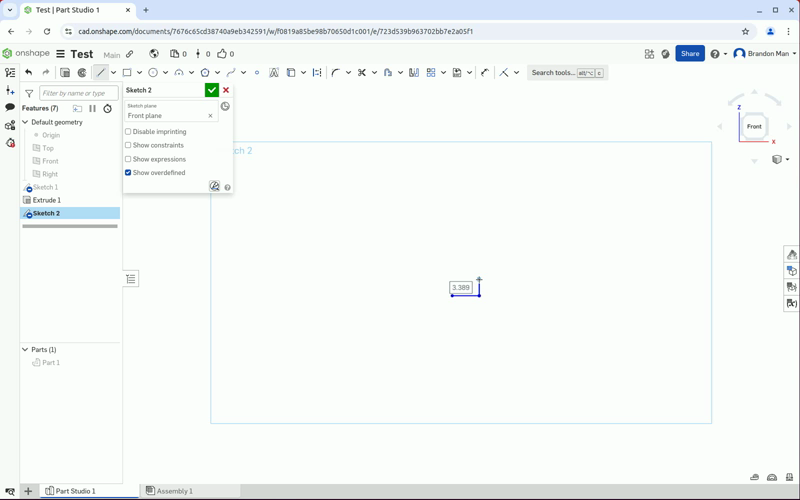
mouse_move(509, 279)
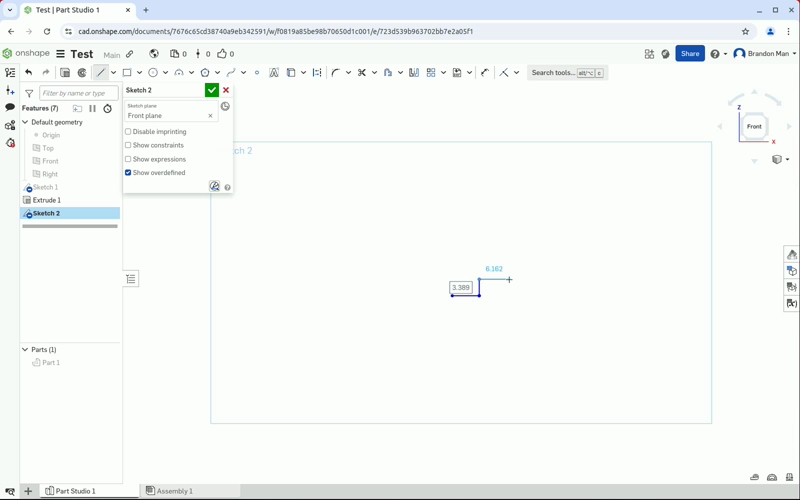
mouse_move(452, 279)
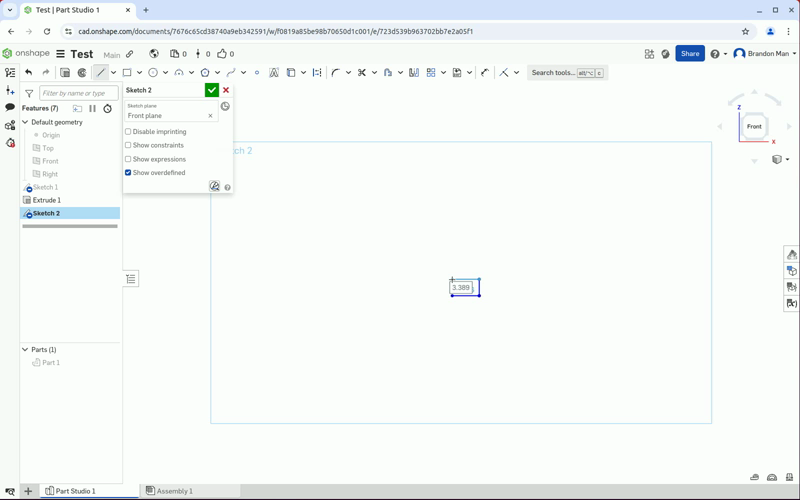
click(452, 279)
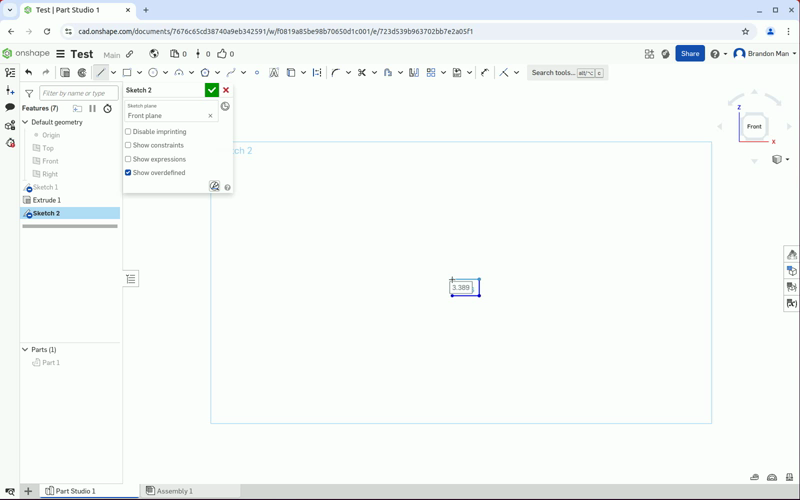
key_up(shift)
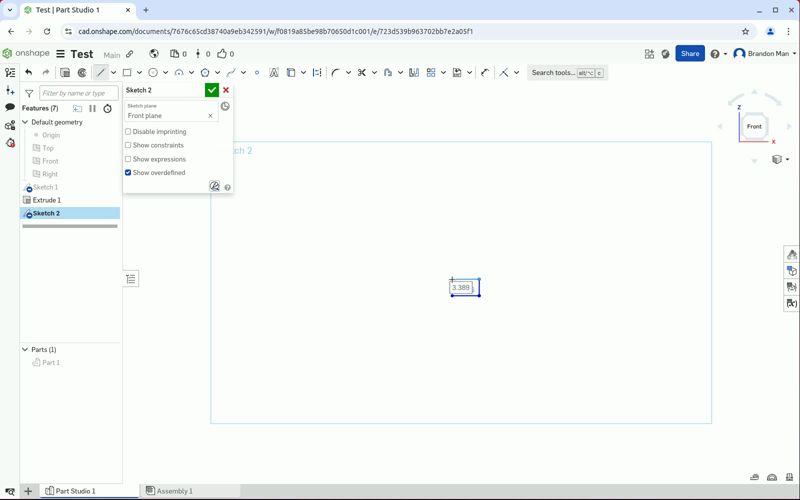
mouse_move(482, 279)
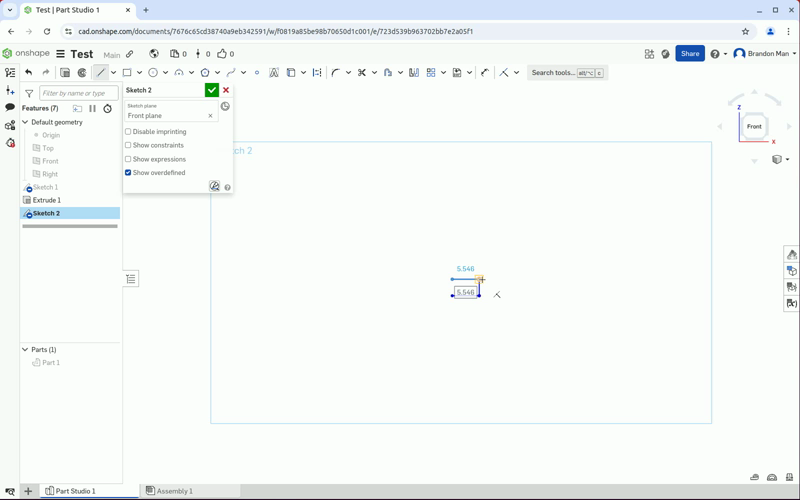
key_down(shift)
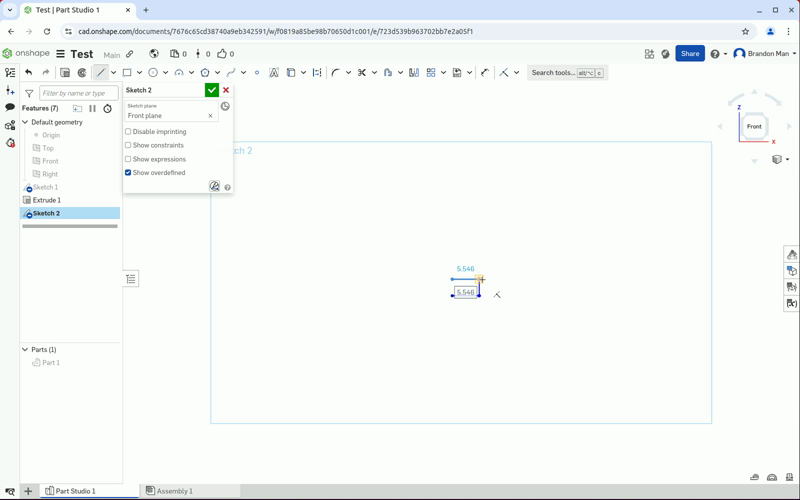
mouse_move(452, 295)
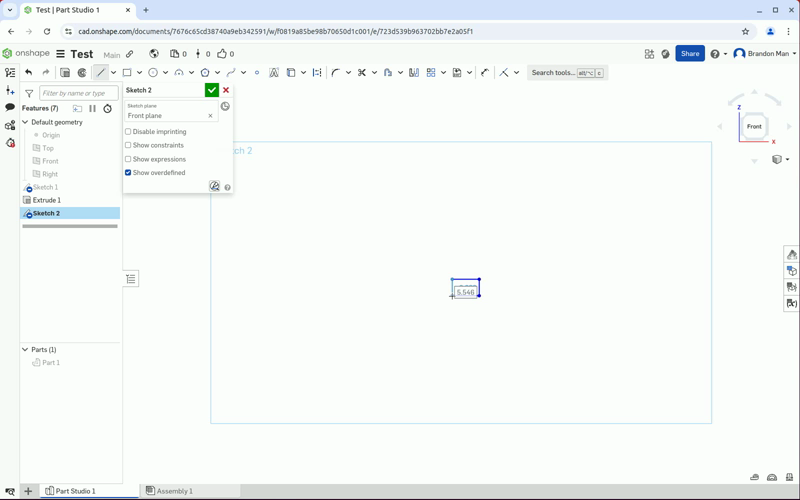
key_up(shift)
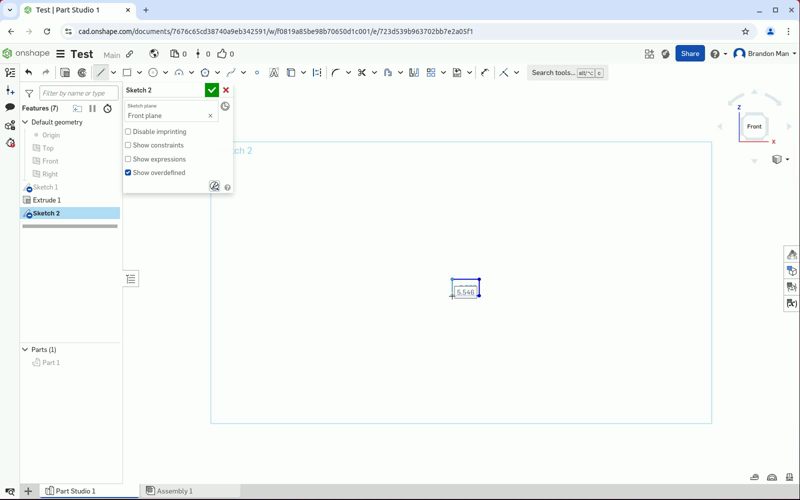
click(452, 295)
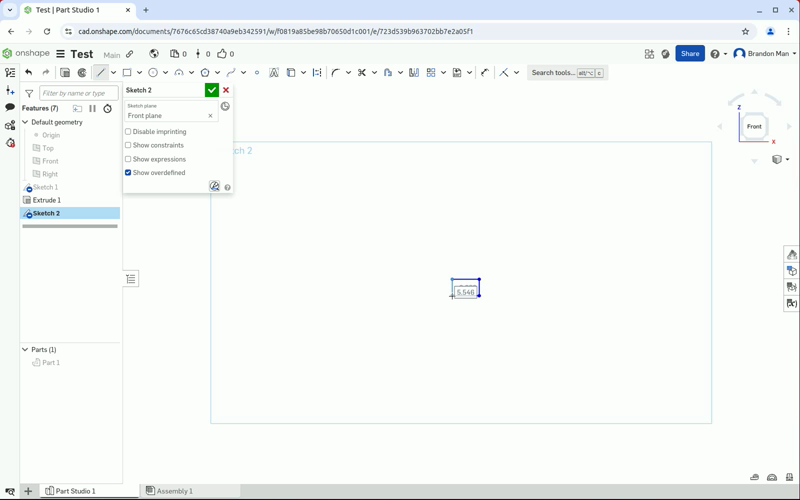
key(esc)
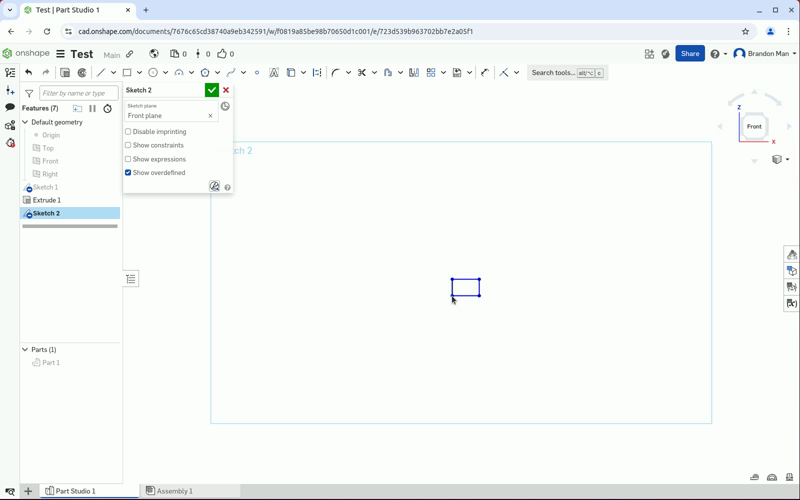
mouse_move(473, 284)
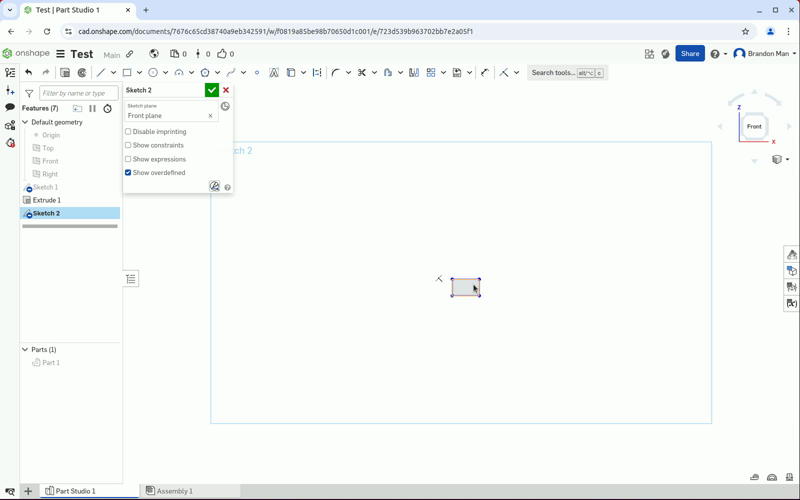
scroll(6)
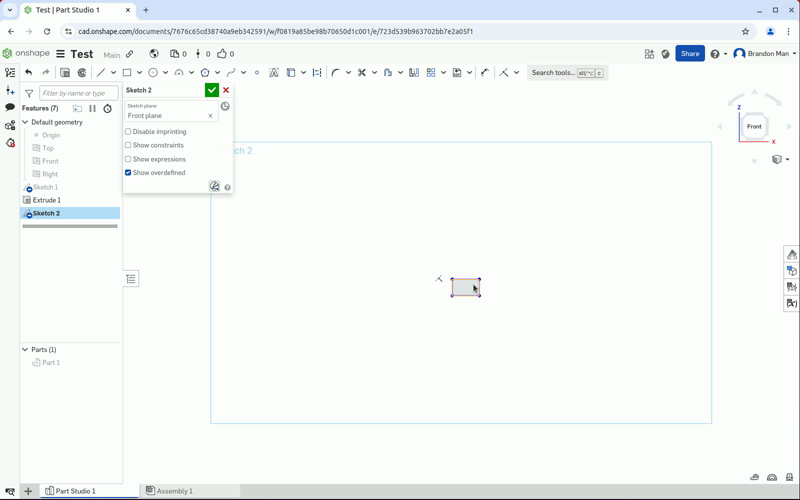
scroll(6)
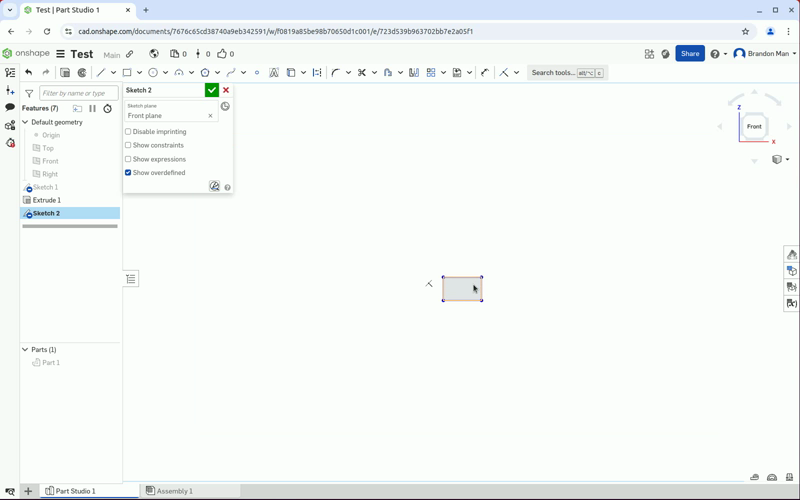
scroll(6)
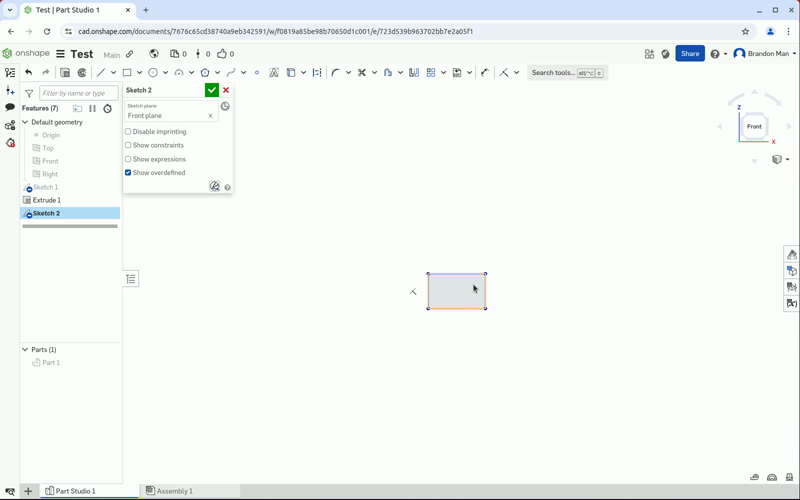
scroll(6)
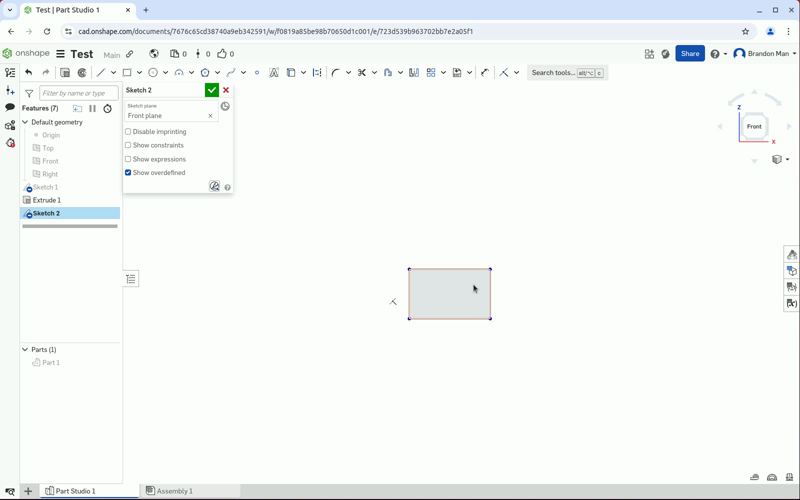
scroll(6)
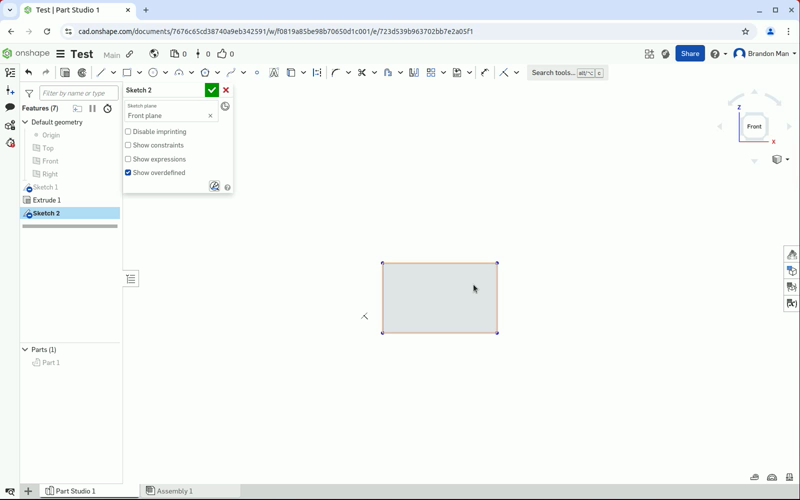
scroll(6)
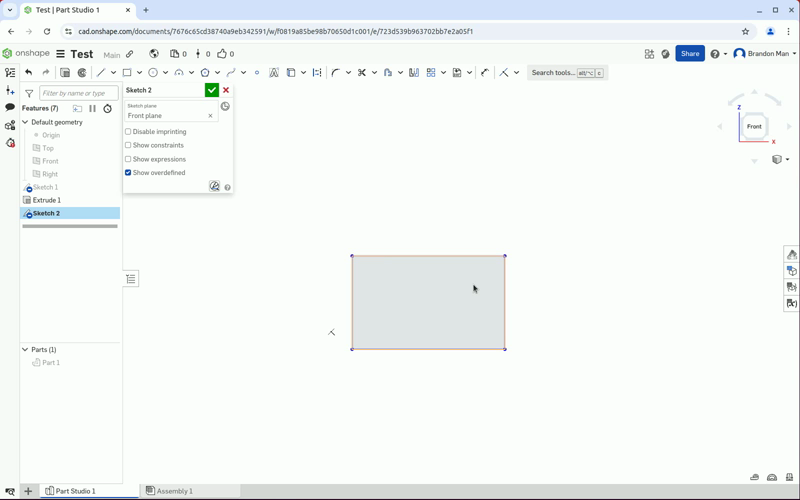
scroll(6)
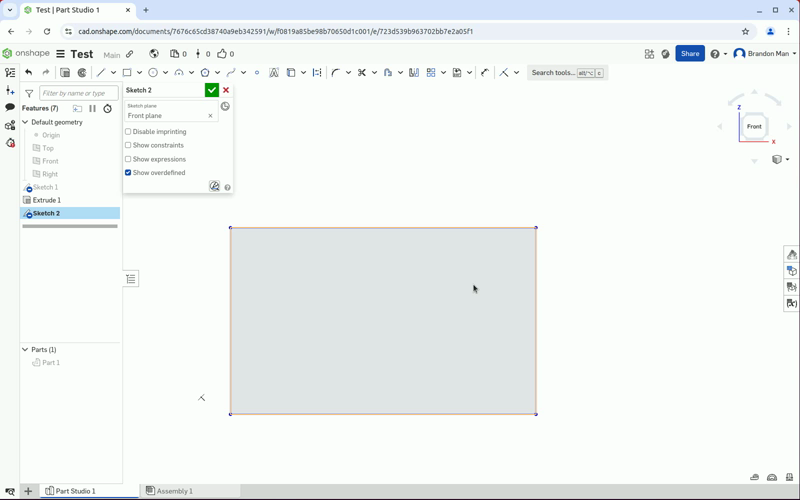
click(473, 284)
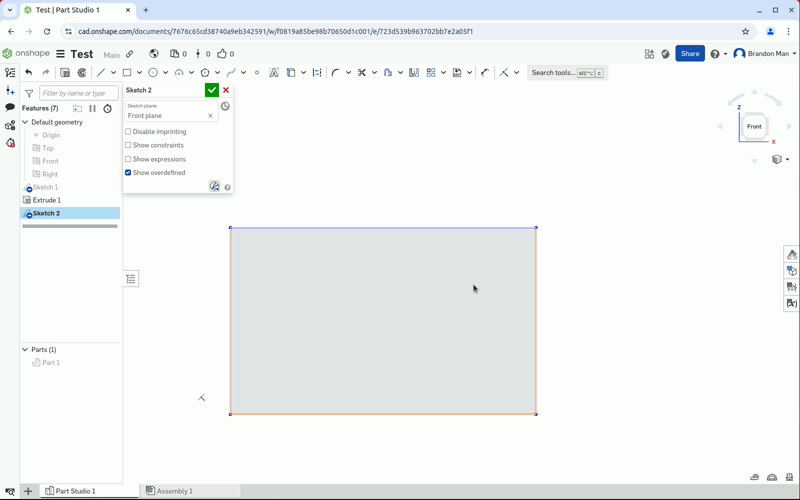
scroll(-6)
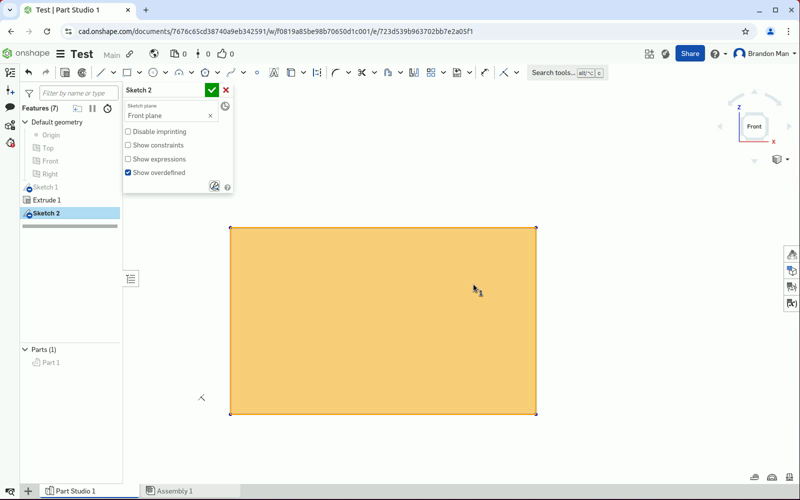
scroll(-6)
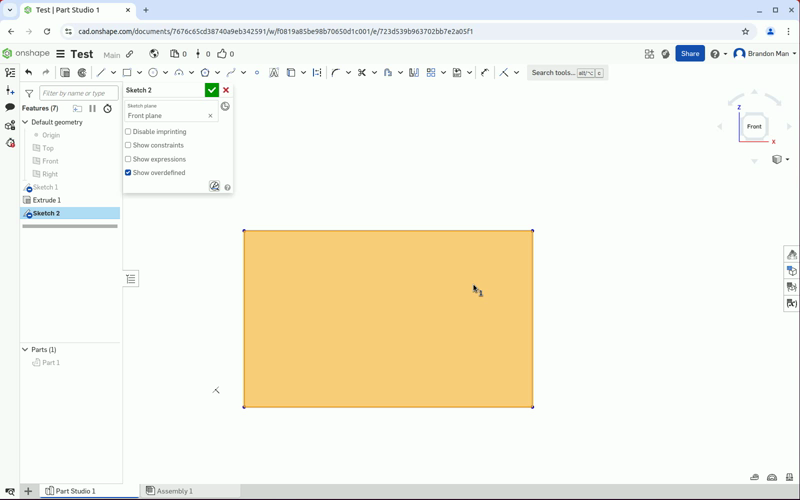
scroll(-6)
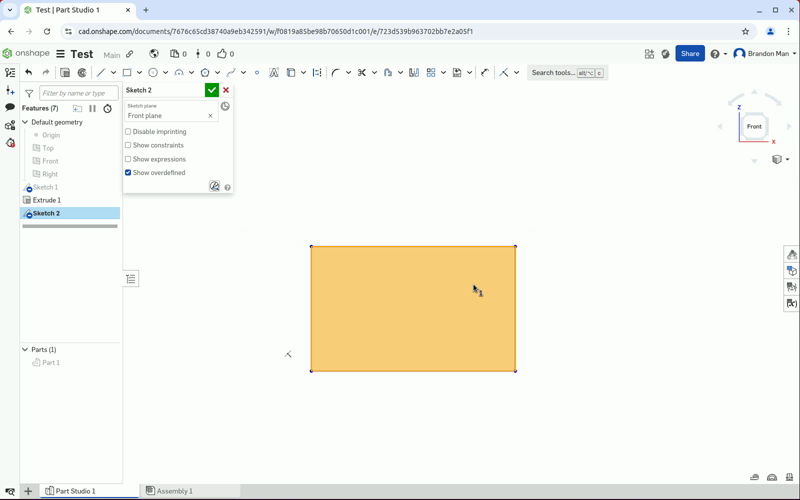
scroll(-6)
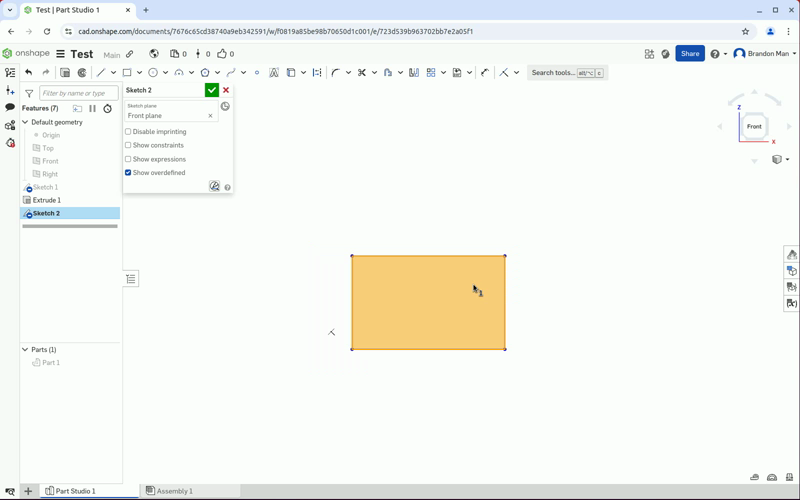
scroll(-6)
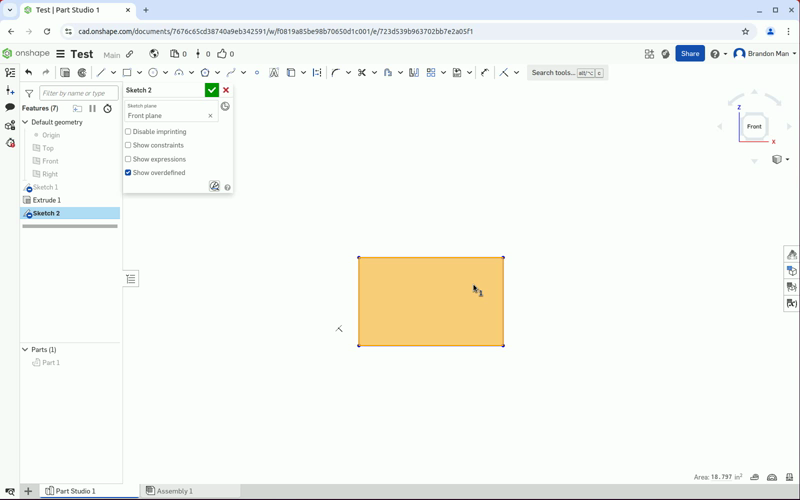
scroll(-6)
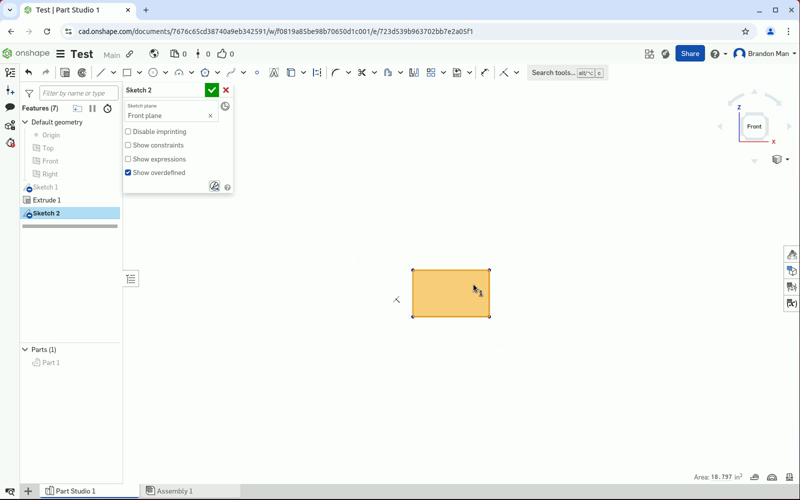
scroll(-6)
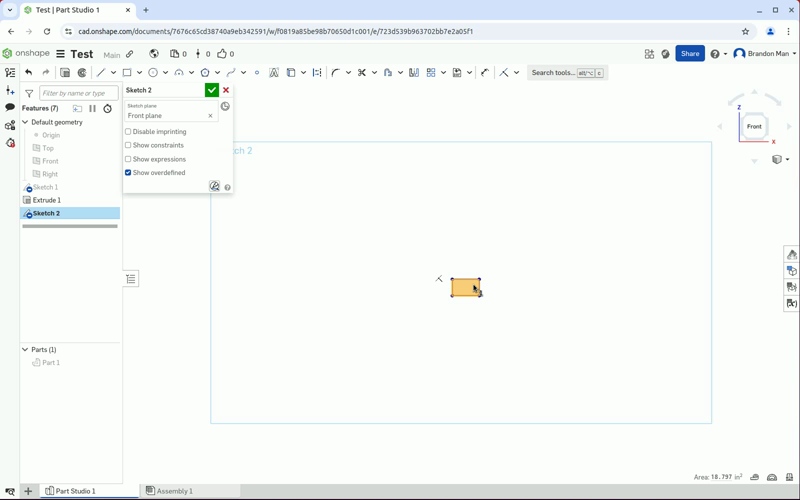
mouse_move(73, 352)
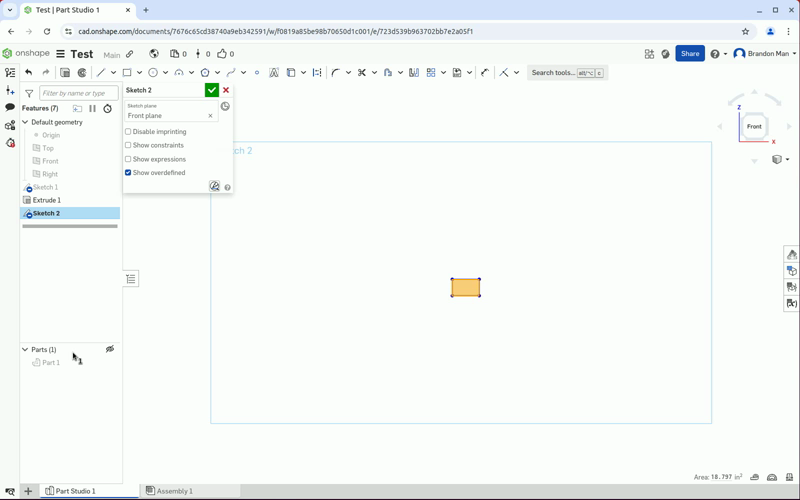
key(shift+y)
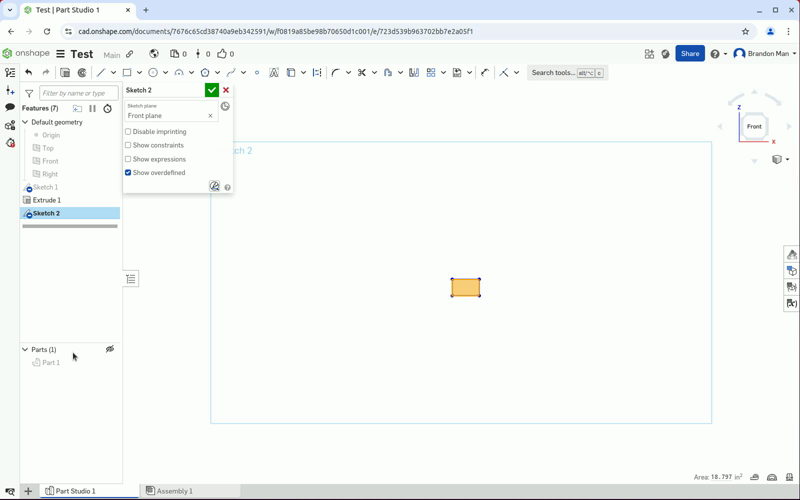
key(shift+e)
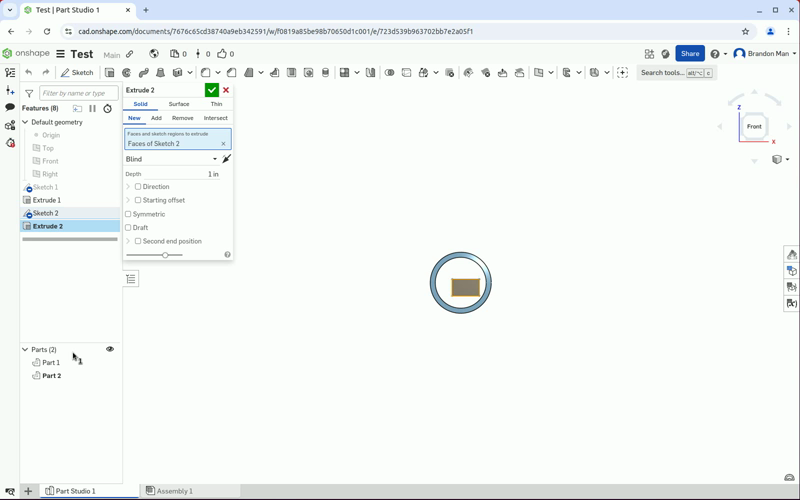
mouse_move(143, 106)
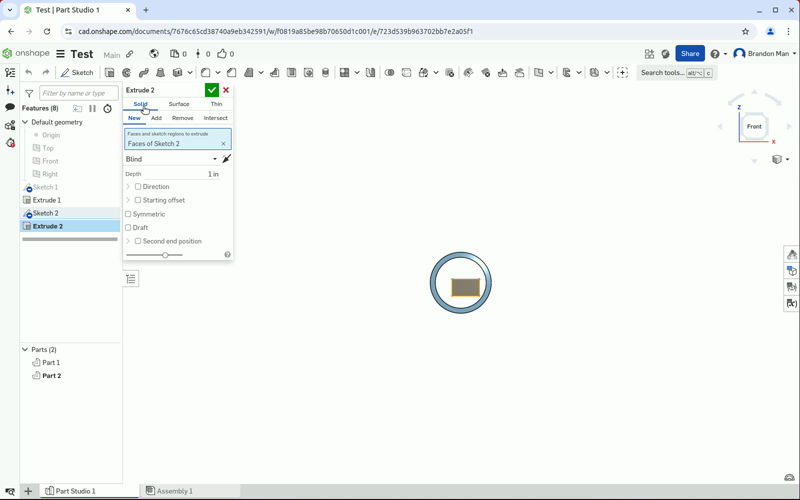
click(143, 106)
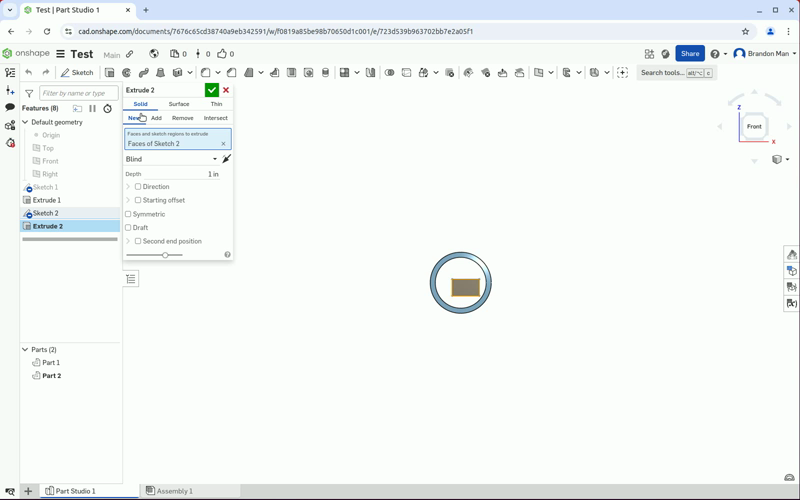
mouse_move(137, 120)
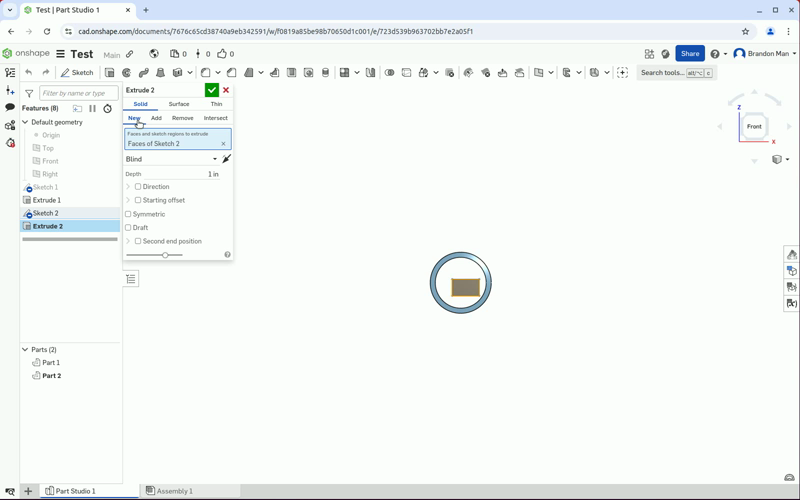
click(137, 120)
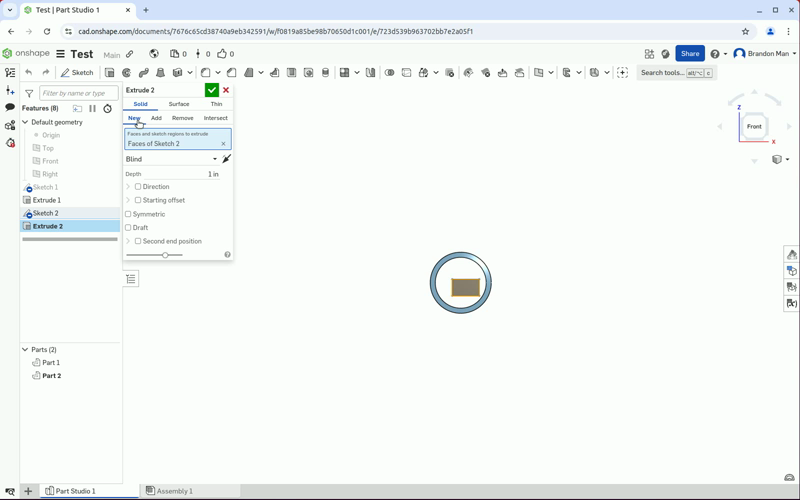
key(tab, 4)
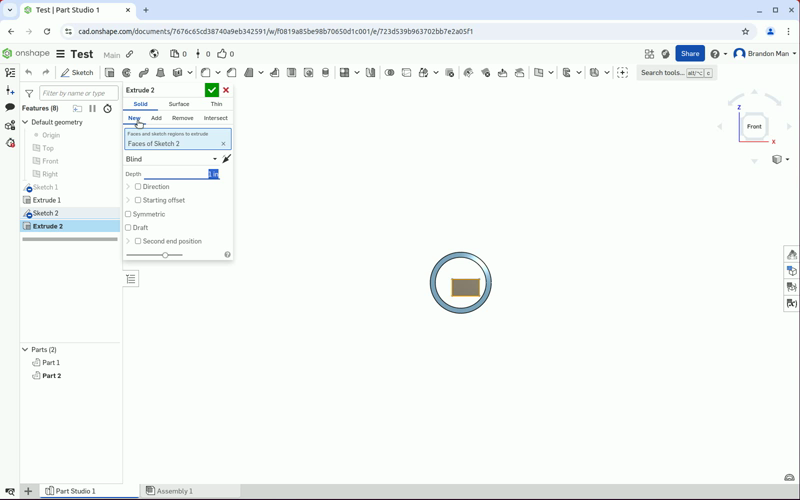
text(23.108)
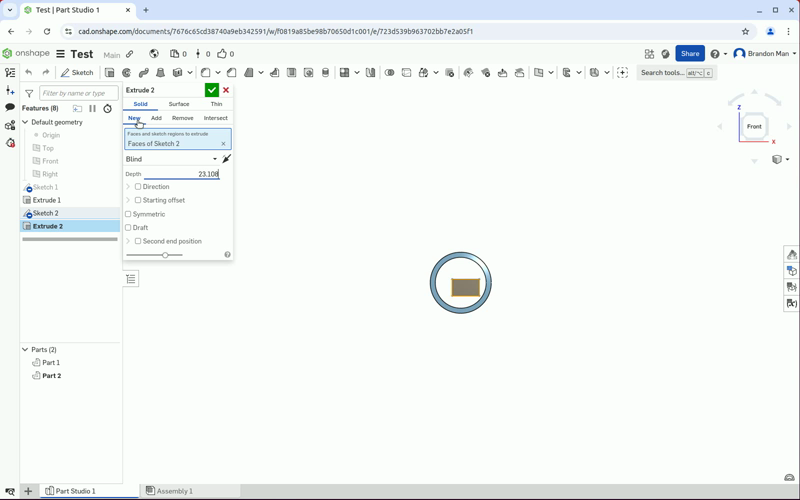
key(enter)
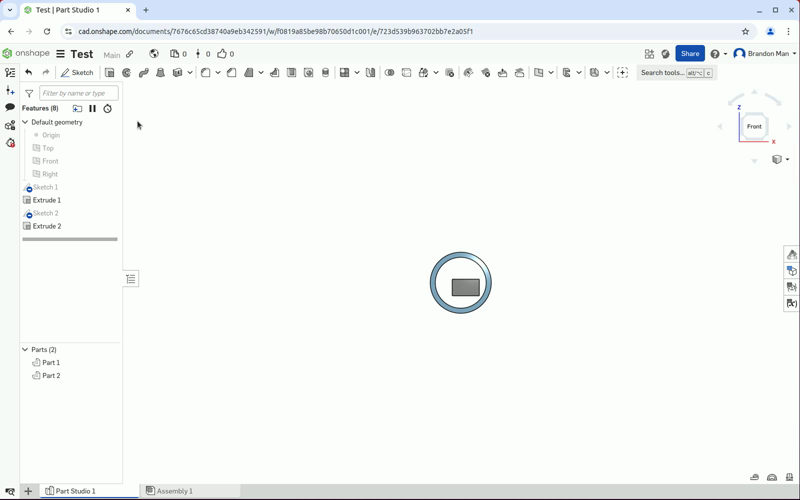
key(shift+h)
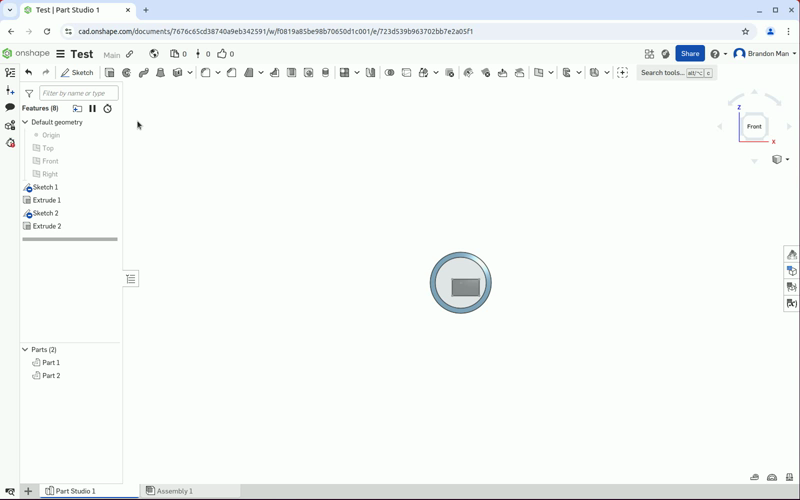
key(shift+h)
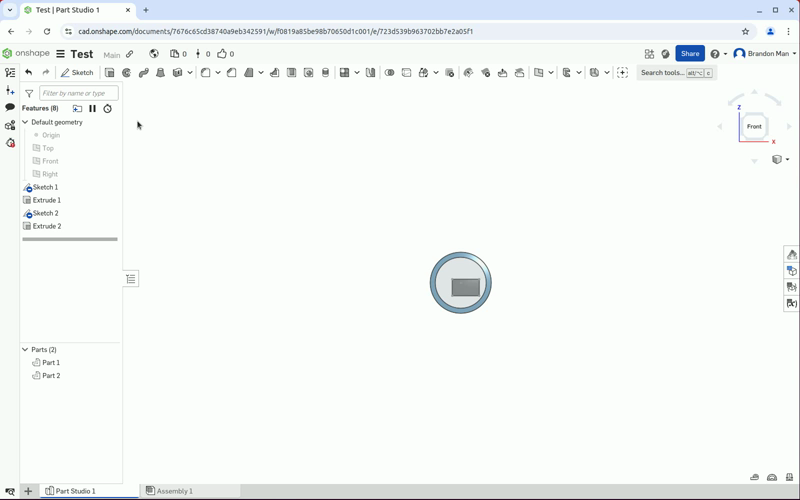
key(shift+7)
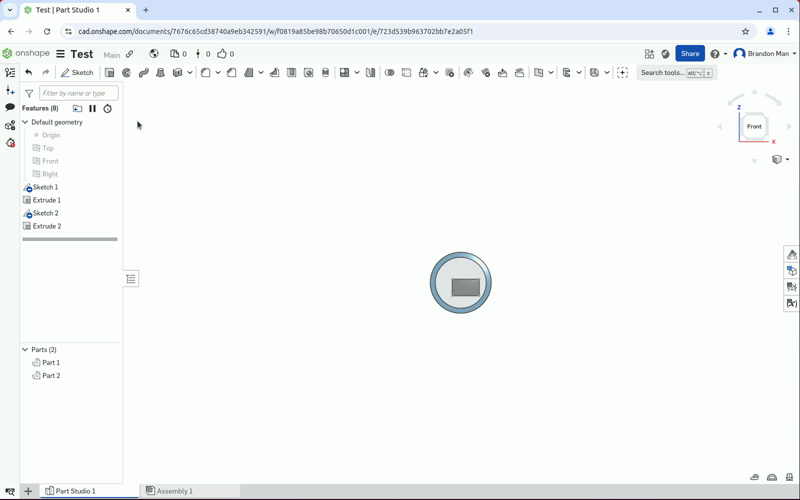
key(left, 2)
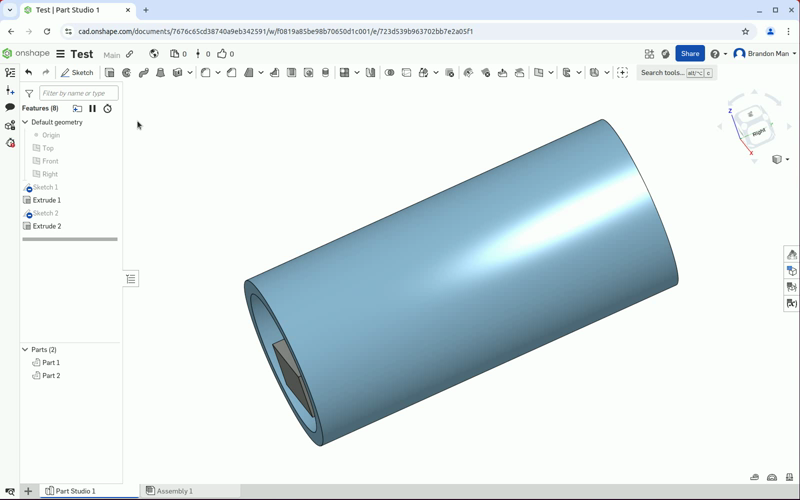
key(down, 2)
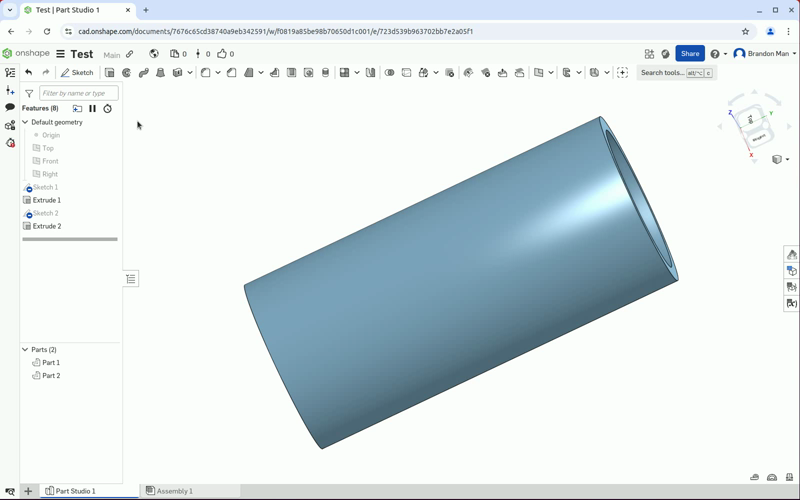
key(up, 2)
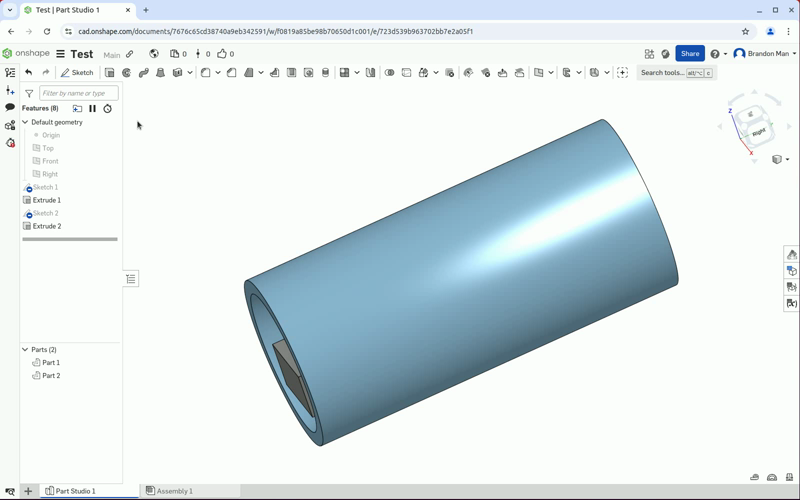
key(right, 2)
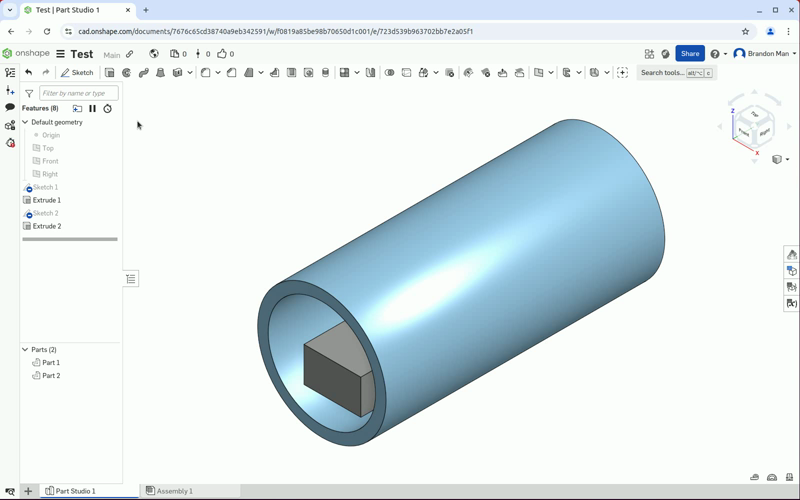
mouse_move(73, 189)
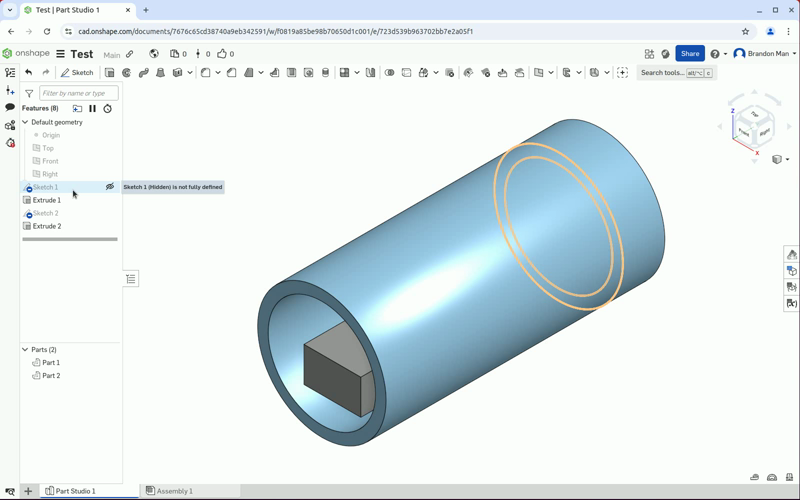
click(73, 189)